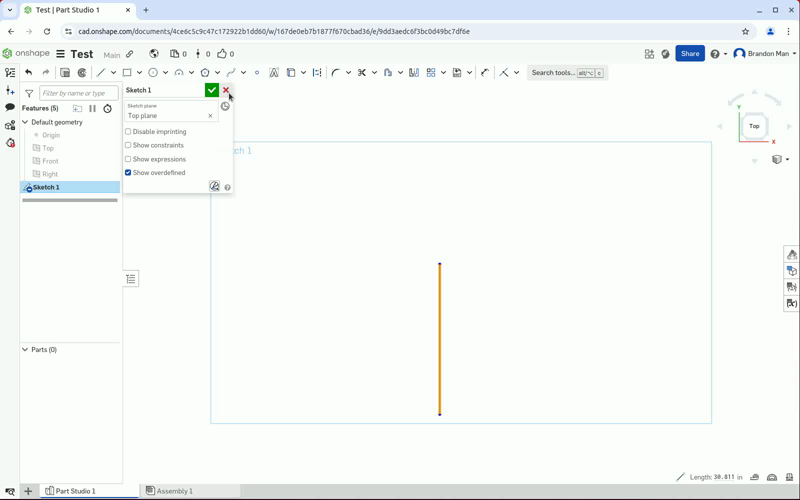
key(shift+h)
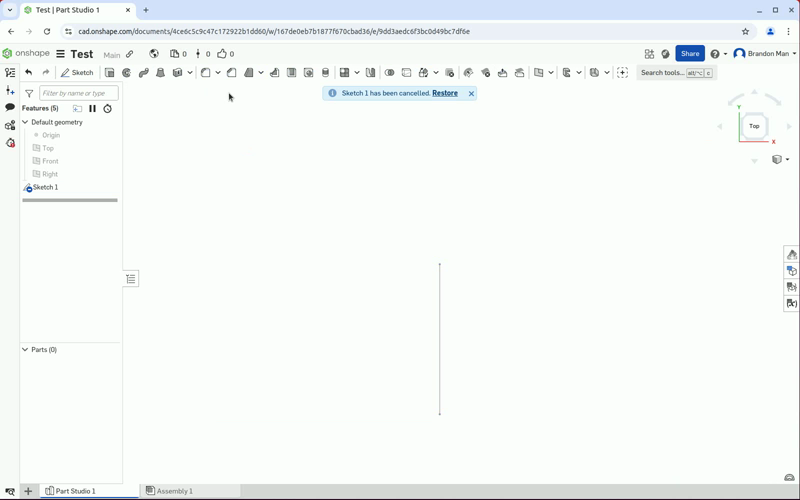
key(shift+s)
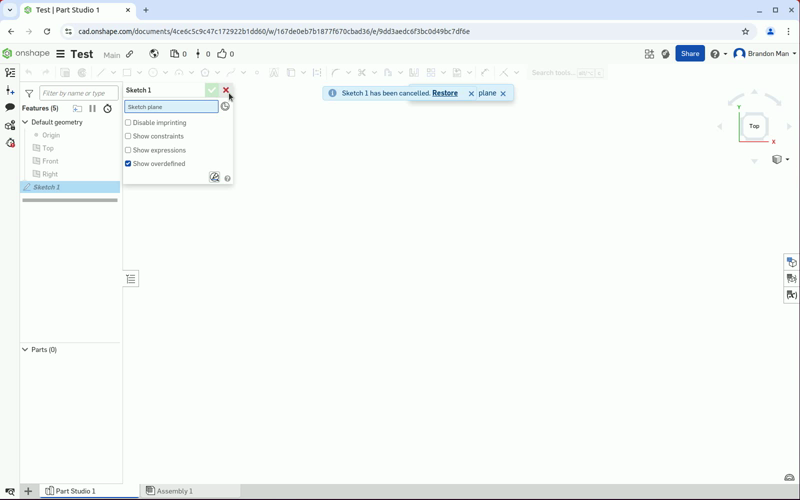
mouse_move(73, 150)
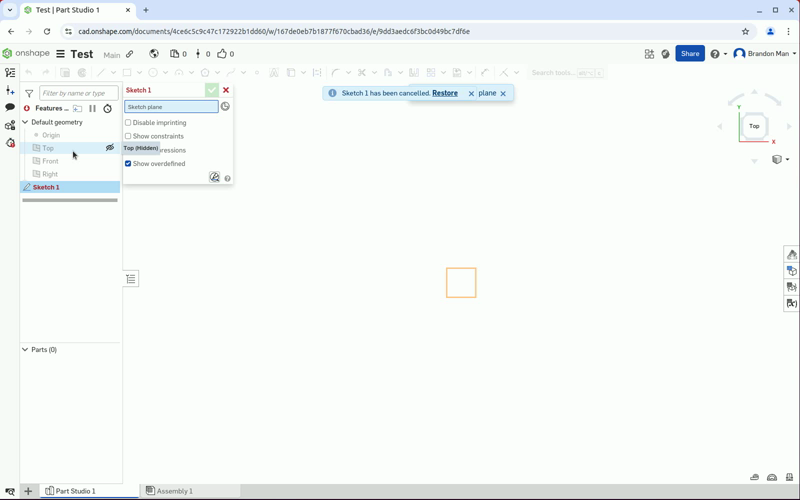
click(73, 150)
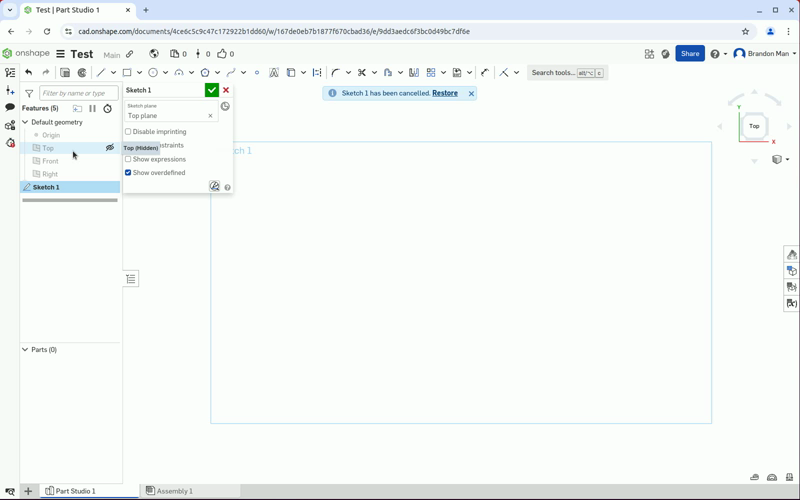
mouse_move(73, 352)
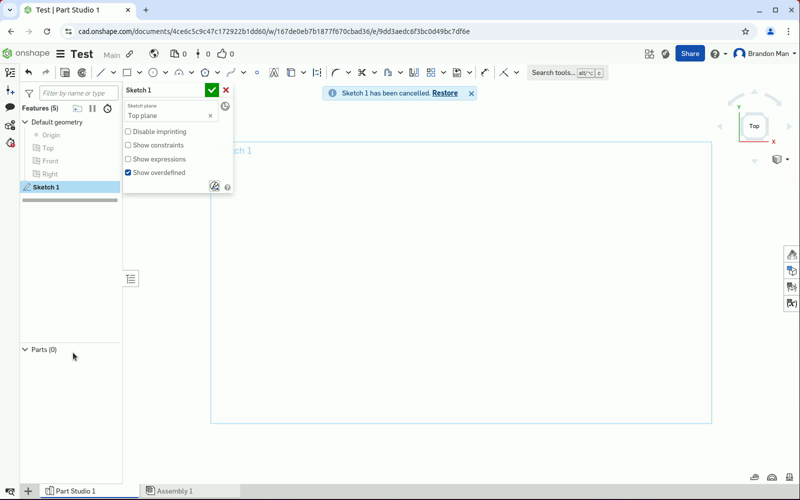
key(y)
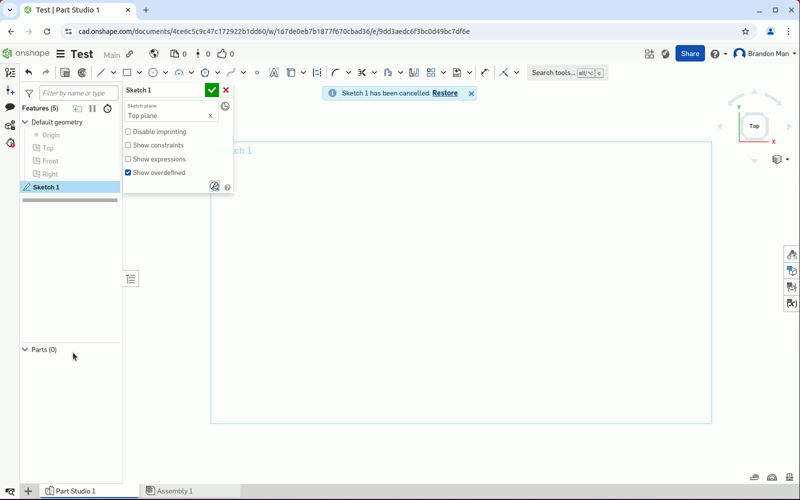
key(l)
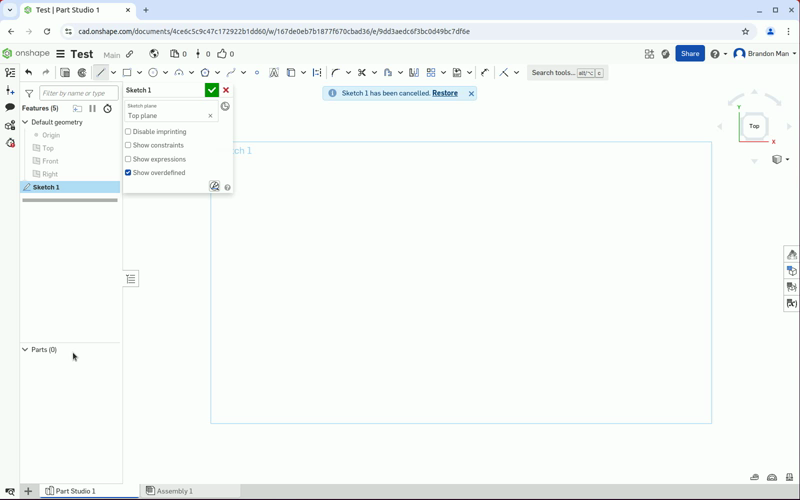
key_down(shift)
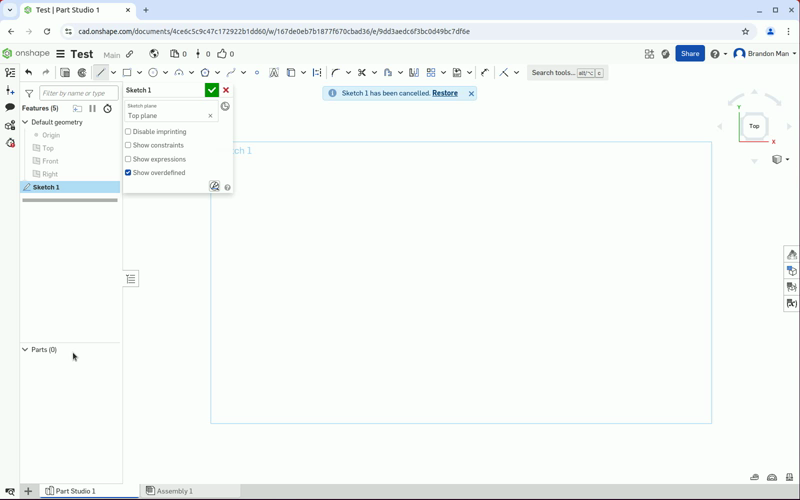
mouse_move(425, 267)
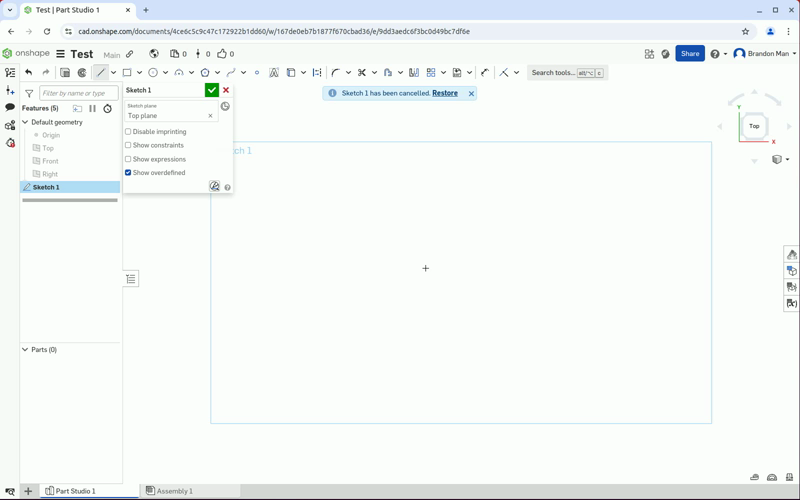
click(425, 267)
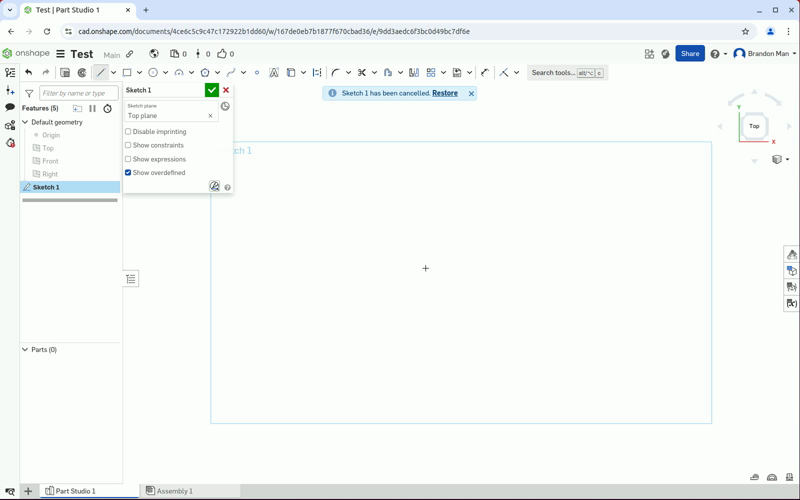
key_up(shift)
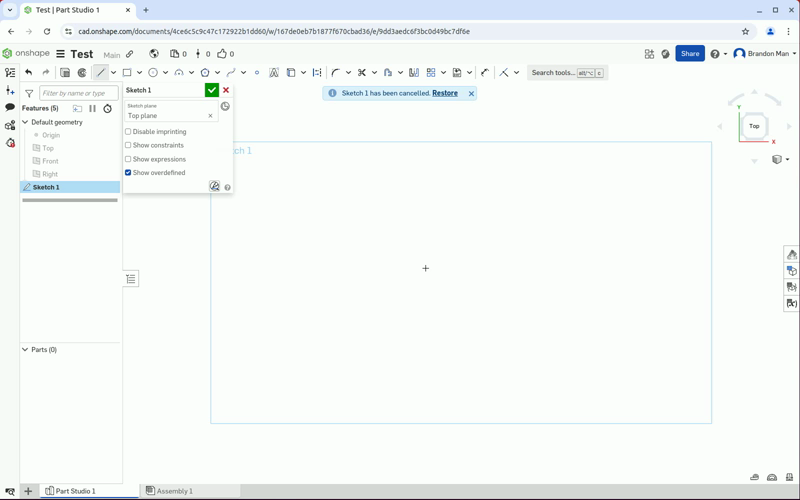
key_down(shift)
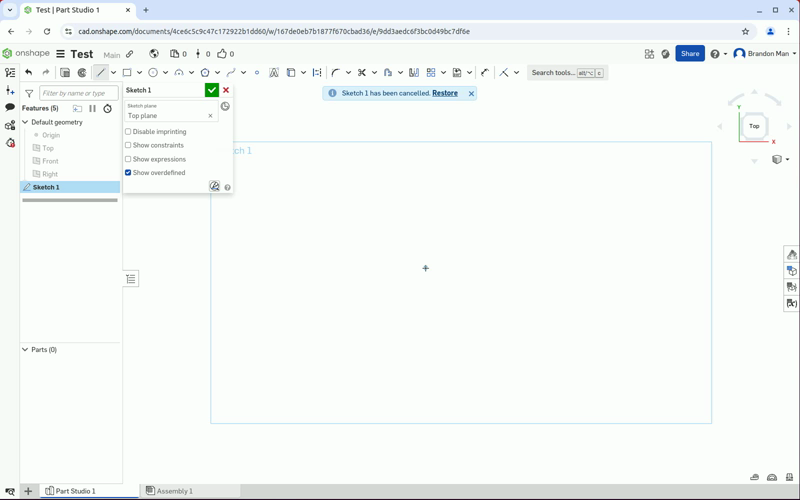
mouse_move(455, 267)
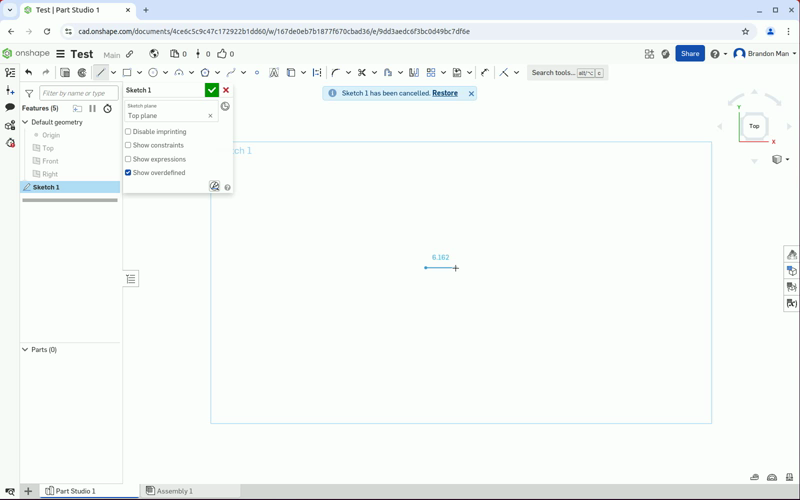
mouse_move(474, 267)
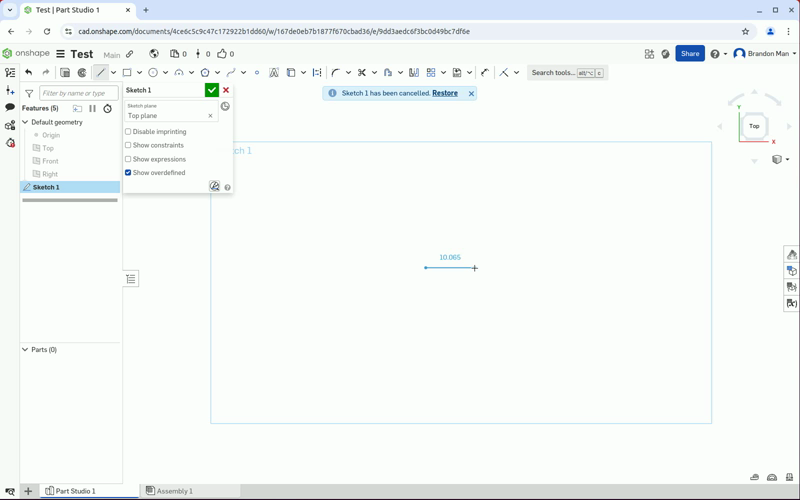
click(474, 267)
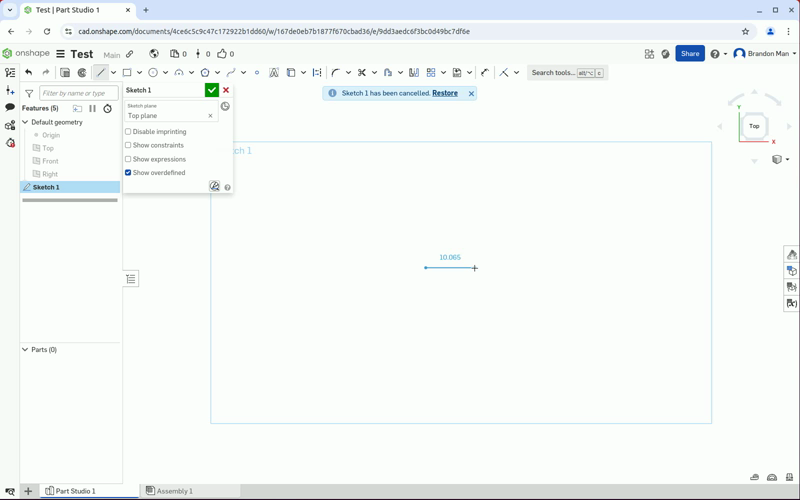
key_up(shift)
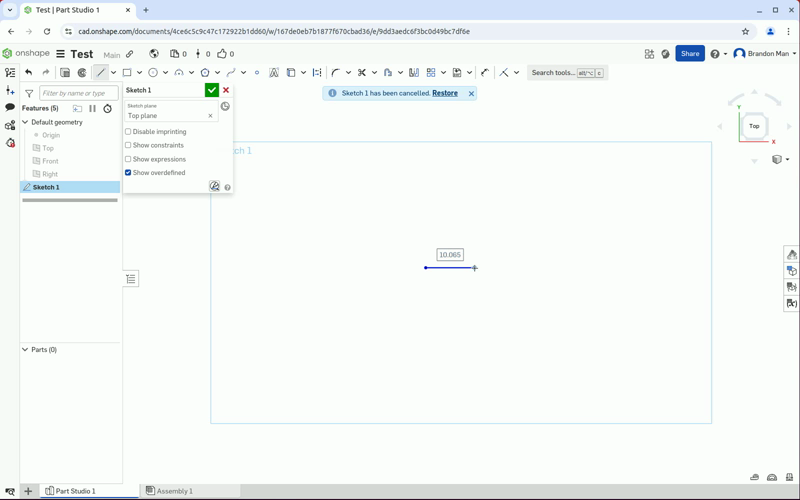
key_down(shift)
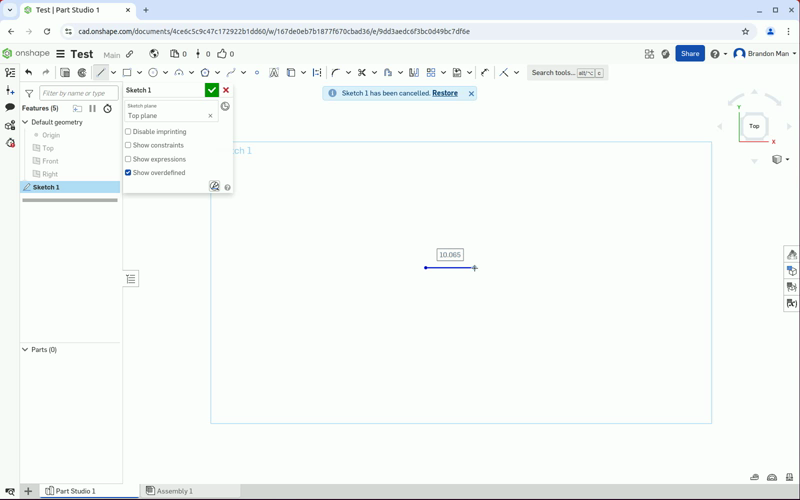
mouse_move(474, 170)
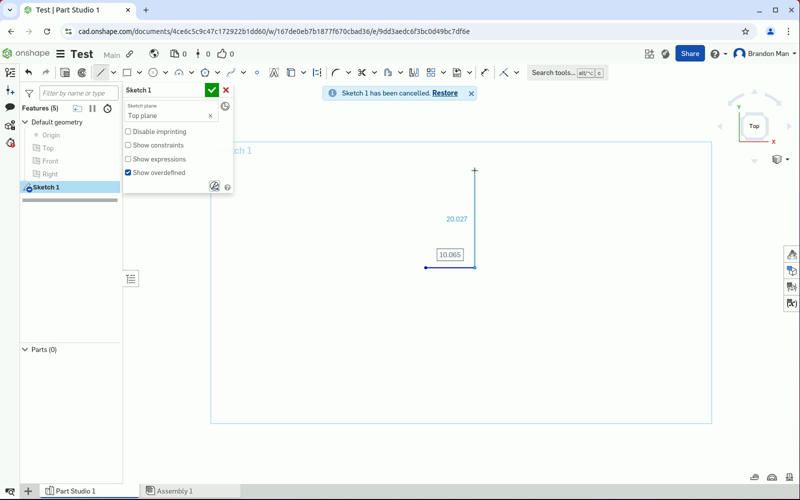
click(474, 170)
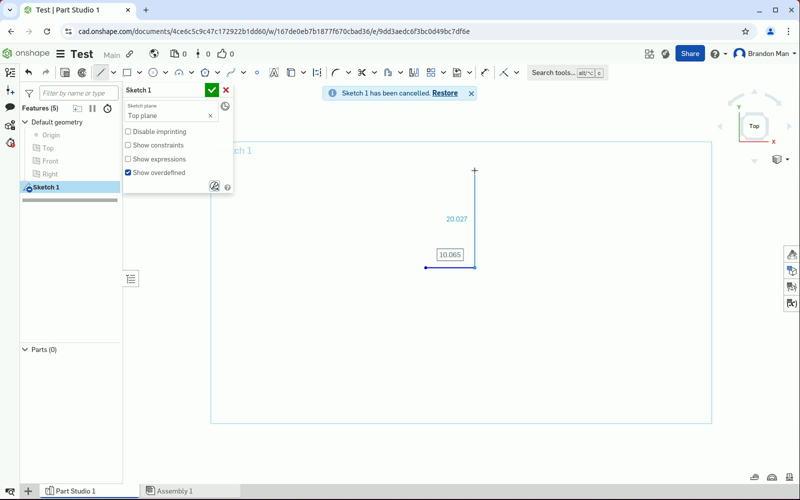
key_up(shift)
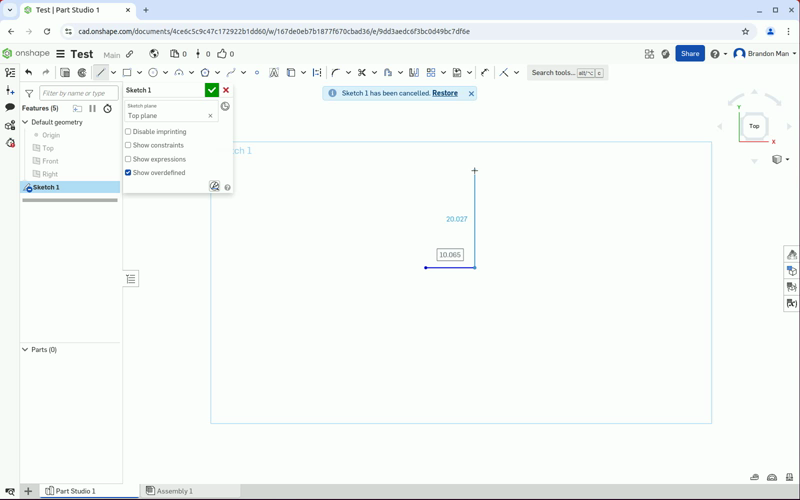
key_down(shift)
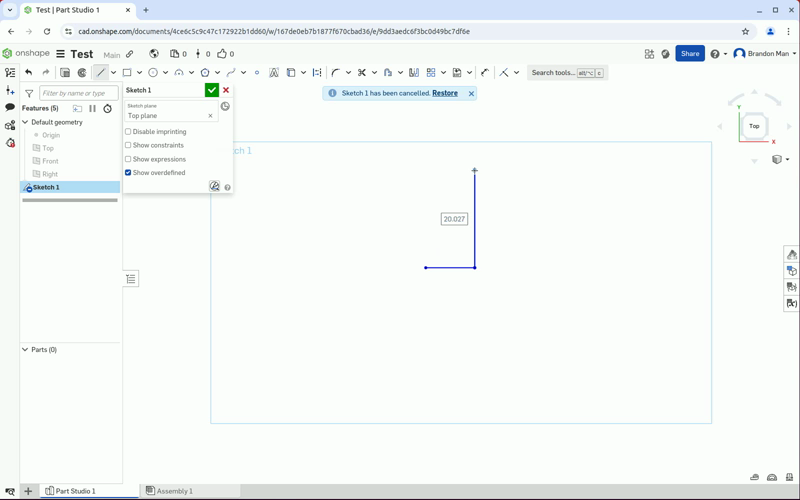
mouse_move(504, 170)
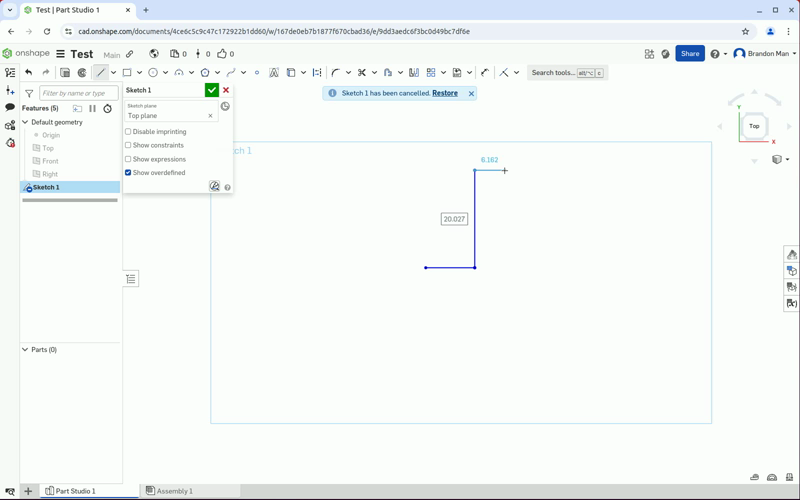
mouse_move(425, 170)
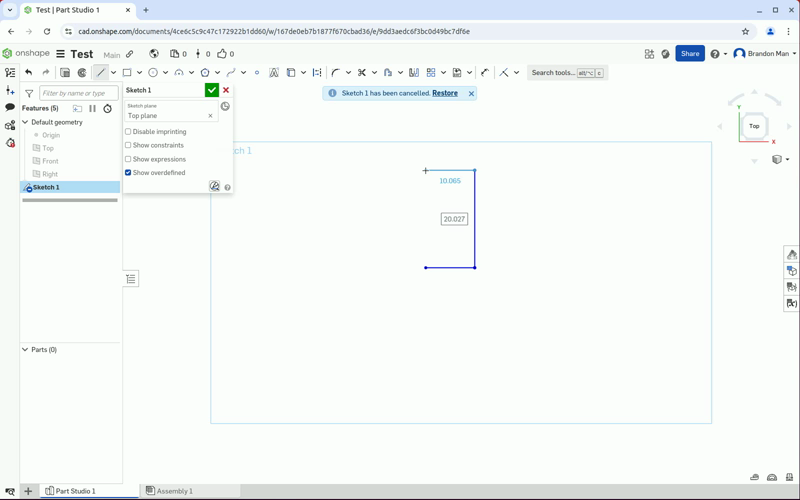
click(425, 170)
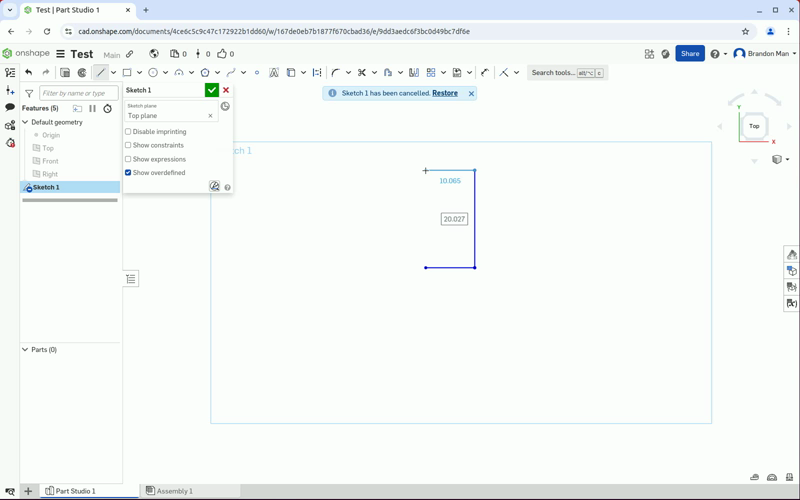
key_up(shift)
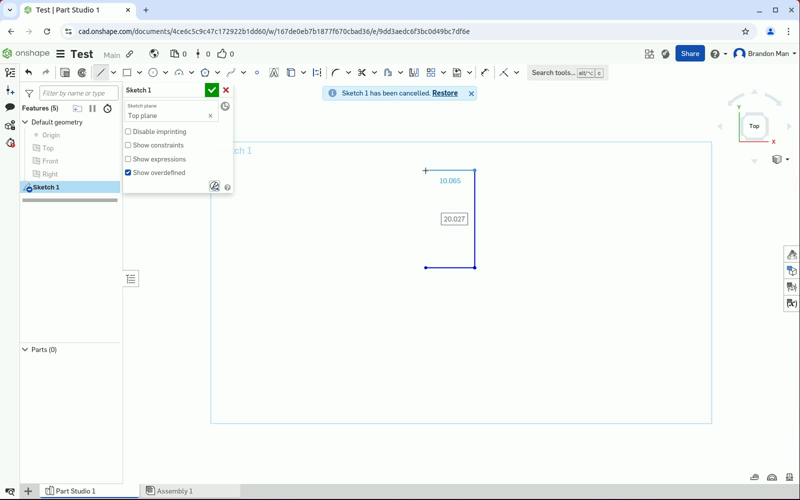
key_down(shift)
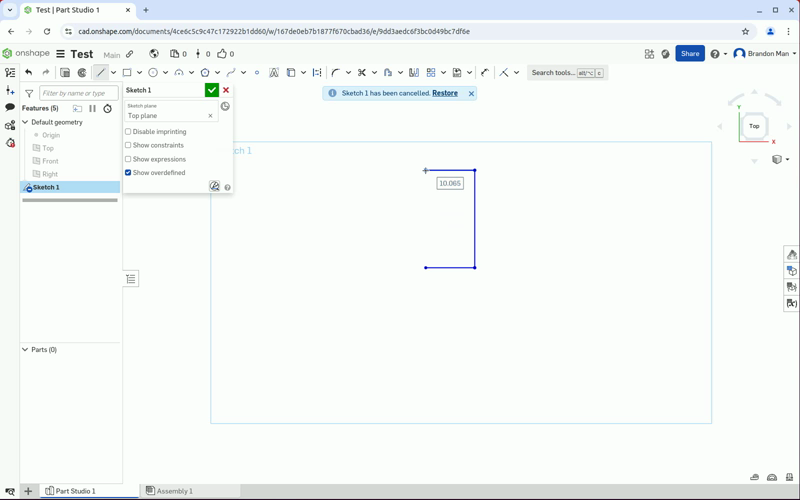
mouse_move(425, 267)
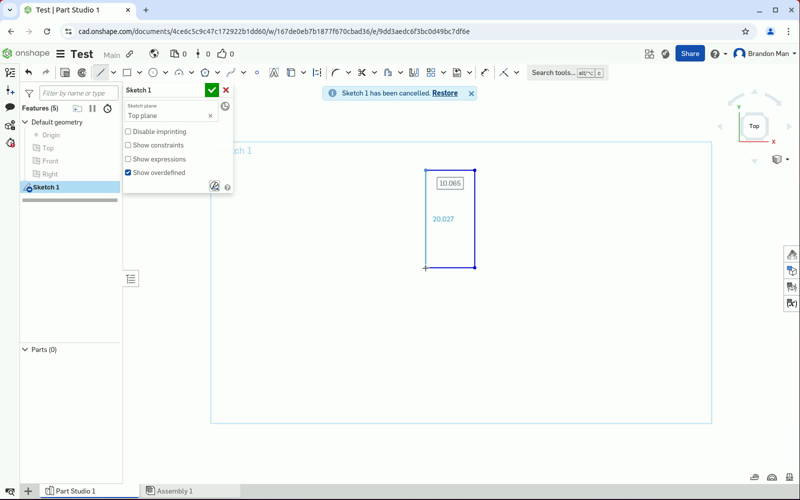
key_up(shift)
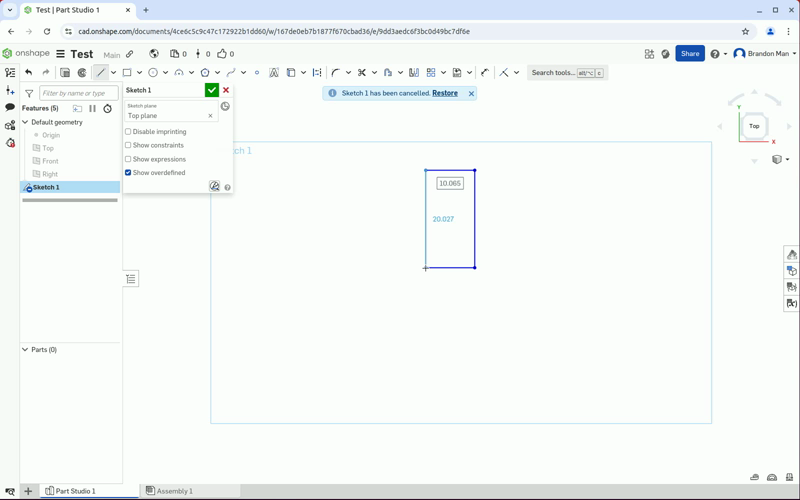
click(425, 267)
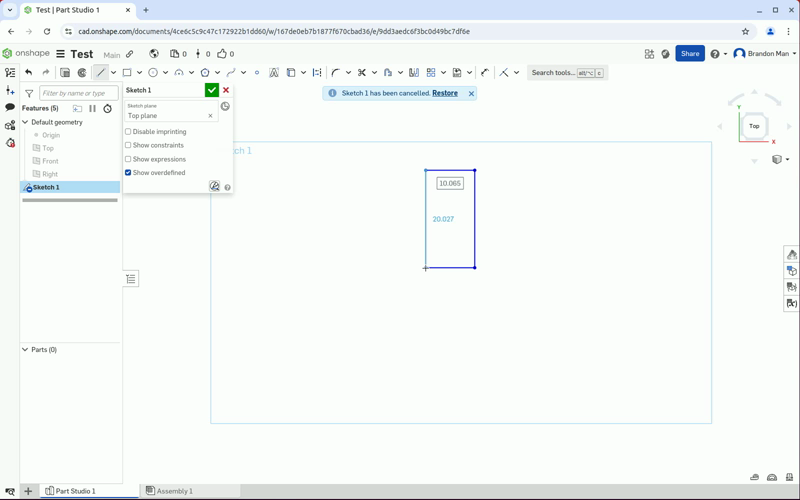
key(esc)
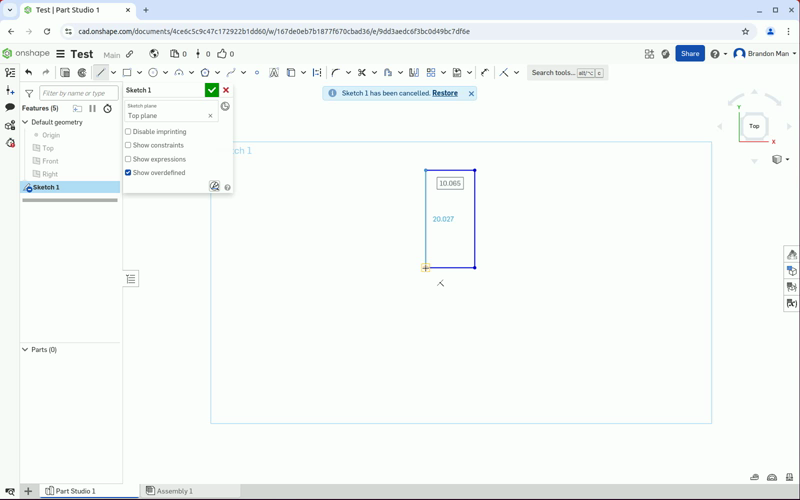
mouse_move(451, 178)
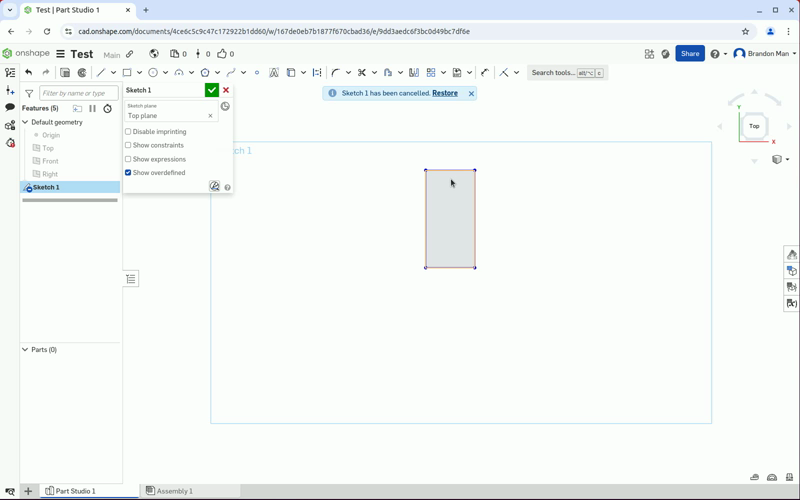
click(451, 178)
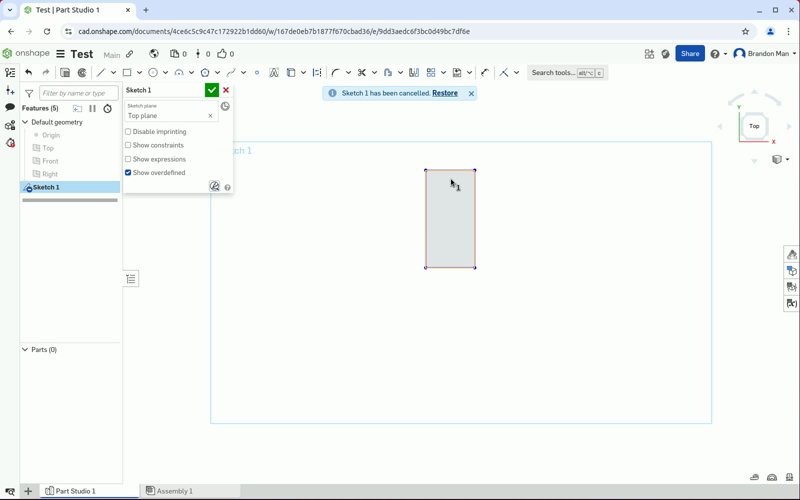
mouse_move(73, 352)
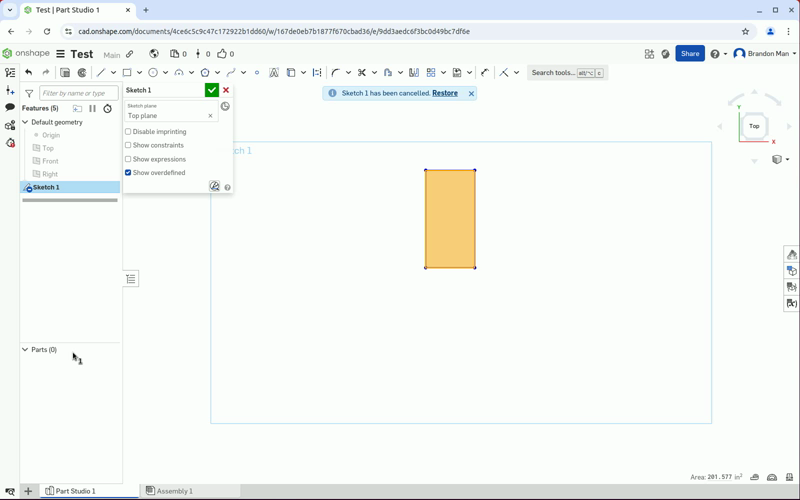
key(shift+y)
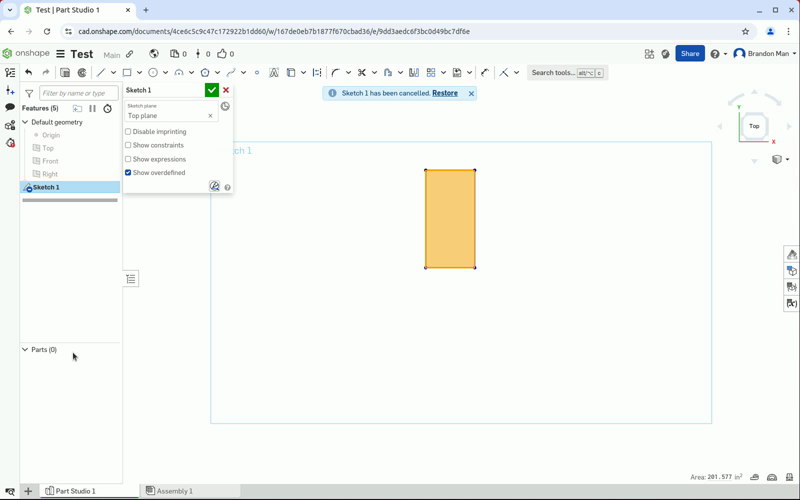
key(shift+e)
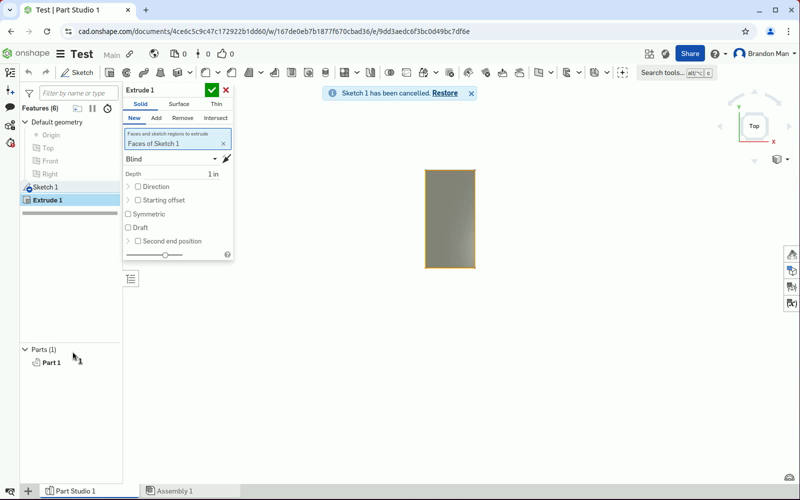
mouse_move(143, 106)
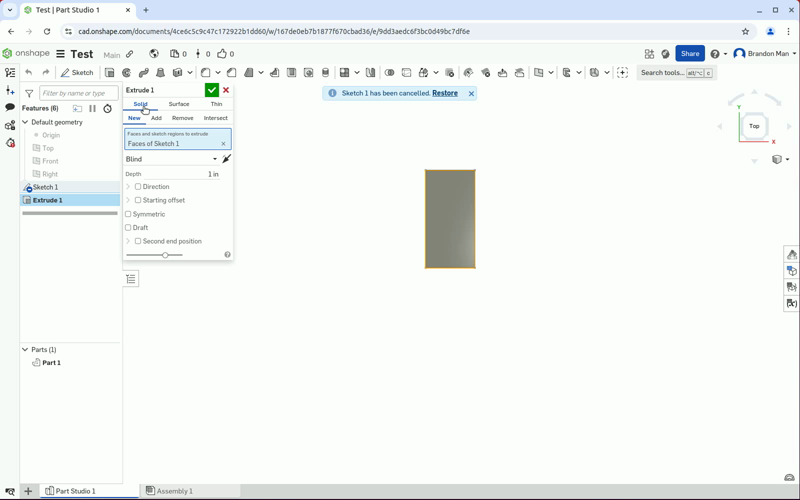
click(143, 106)
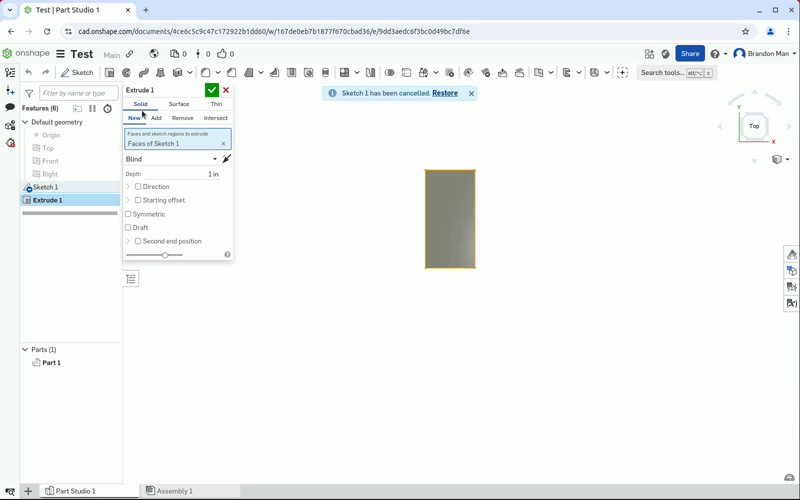
mouse_move(137, 120)
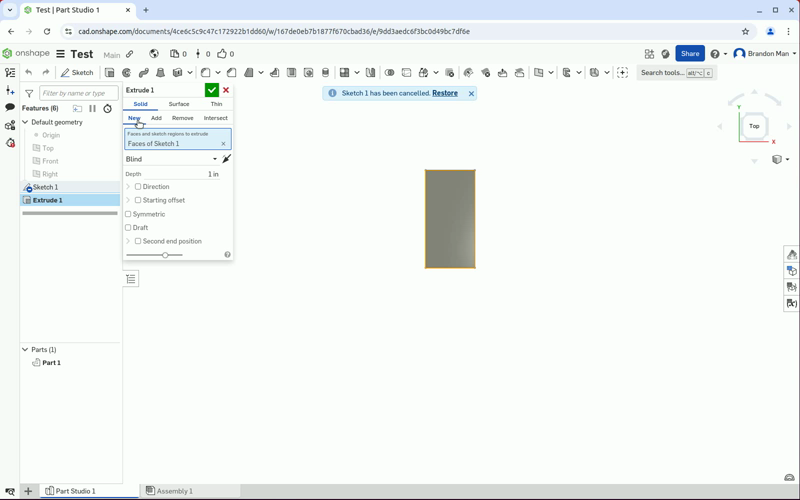
click(137, 120)
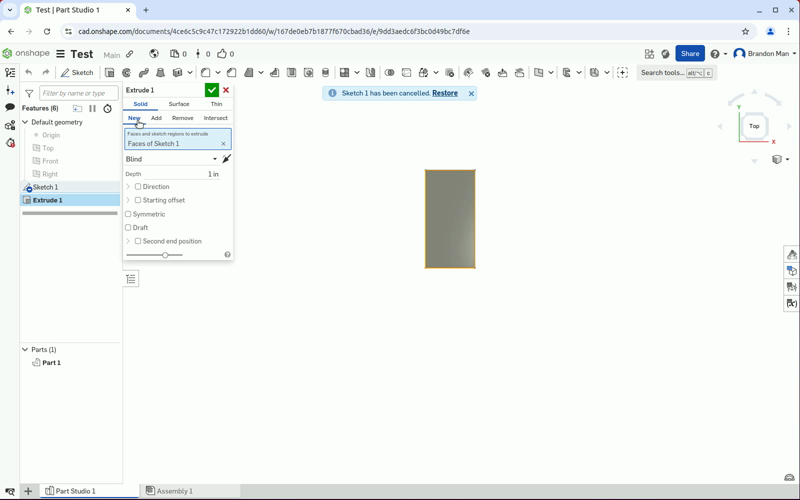
key(tab, 4)
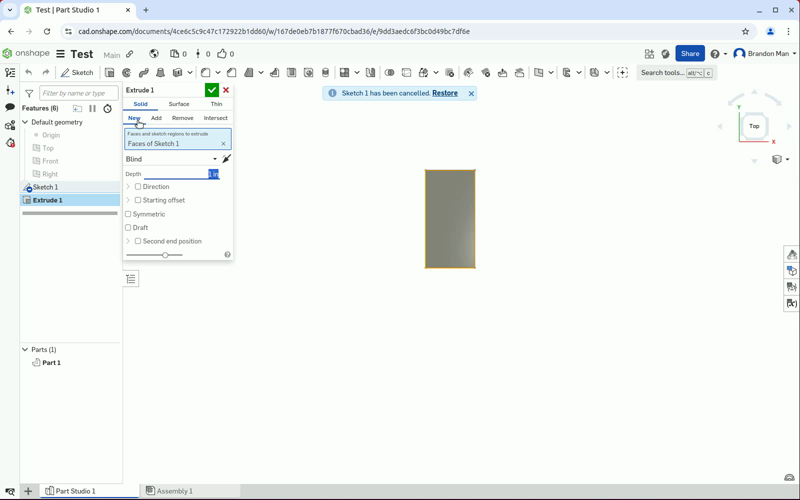
text(10.11)
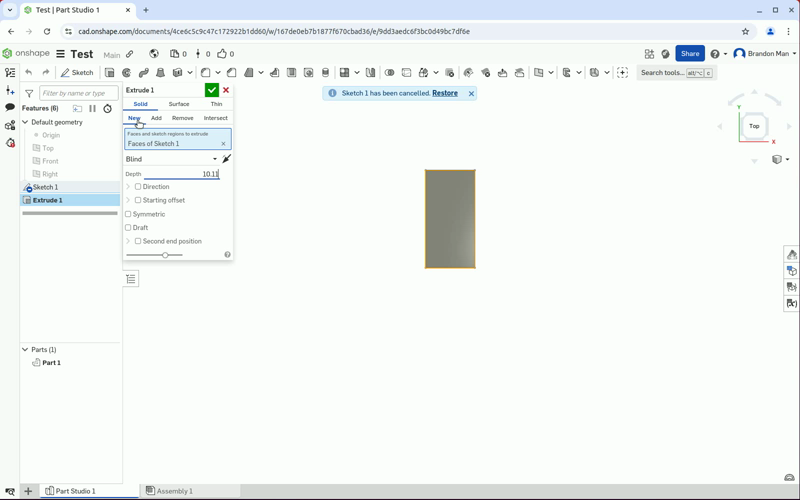
key(enter)
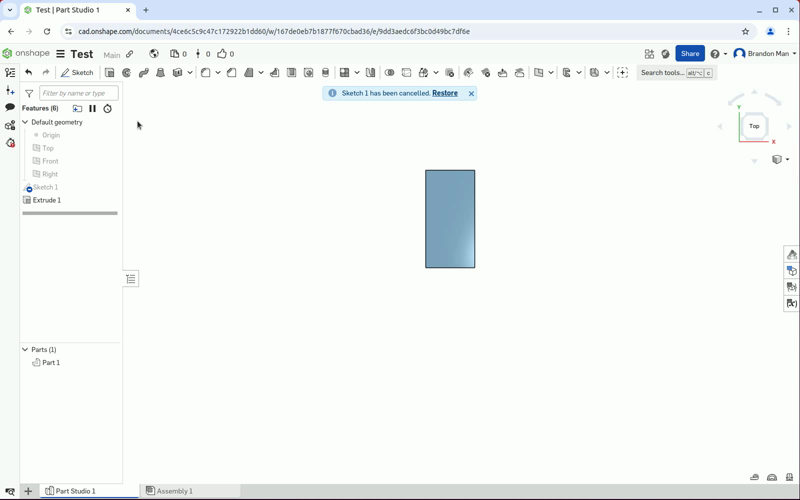
key(shift+h)
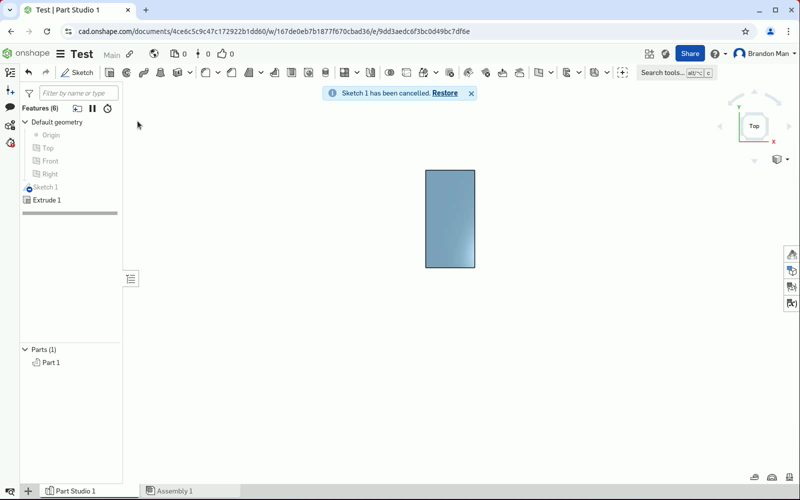
key(shift+h)
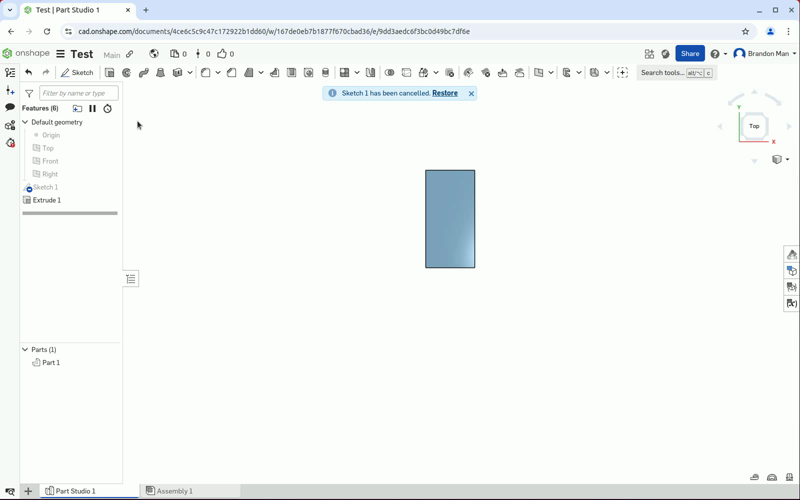
mouse_move(73, 189)
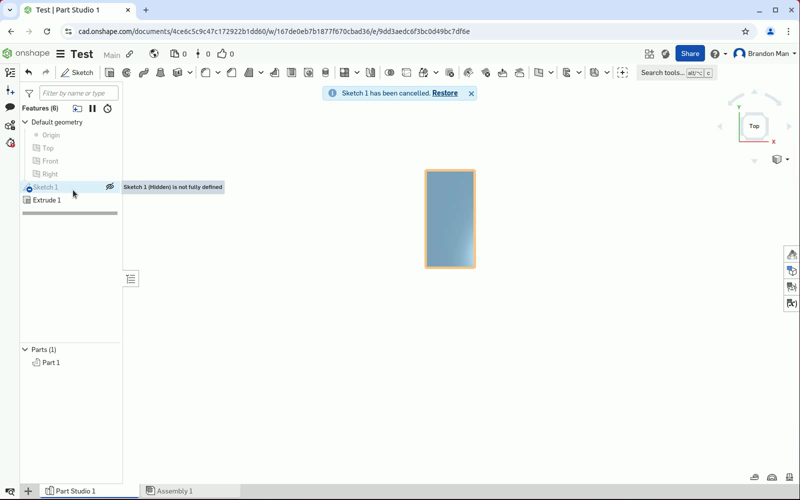
click(73, 189)
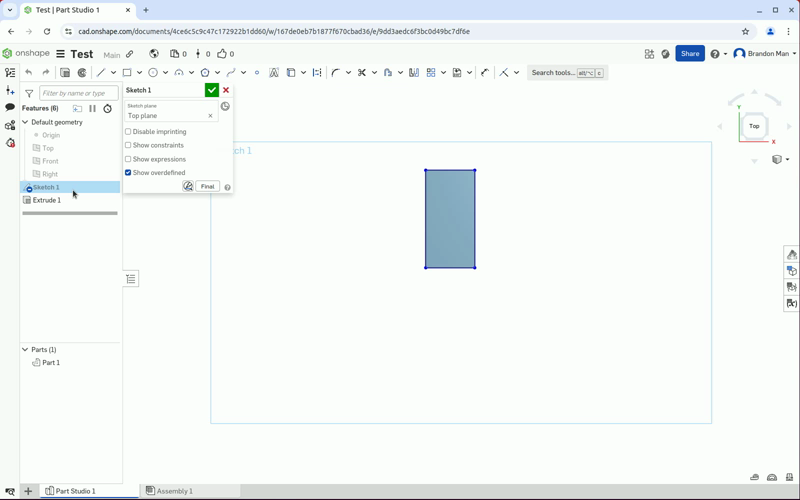
mouse_move(229, 92)
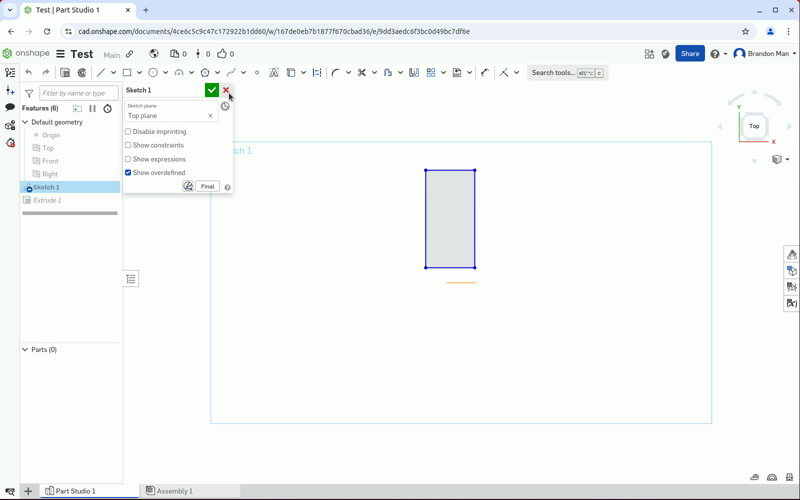
click(229, 92)
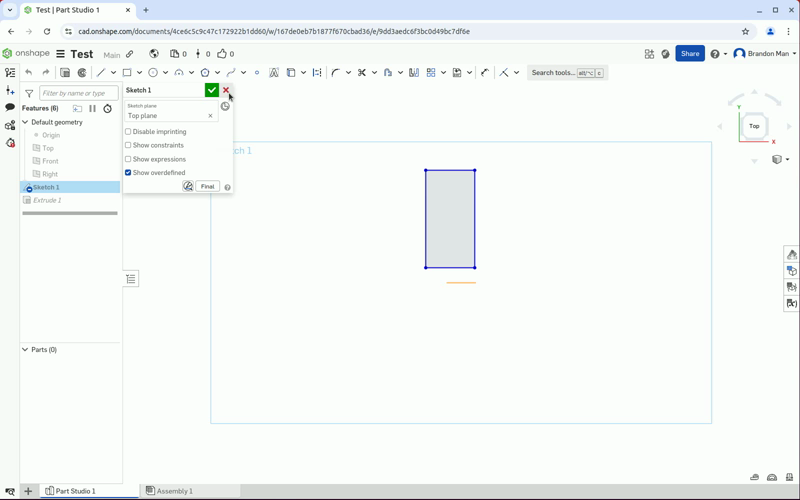
key(shift+s)
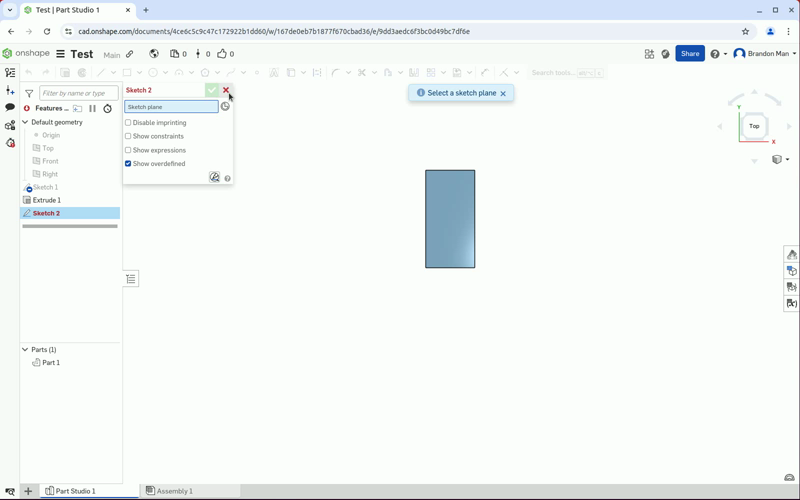
mouse_move(73, 150)
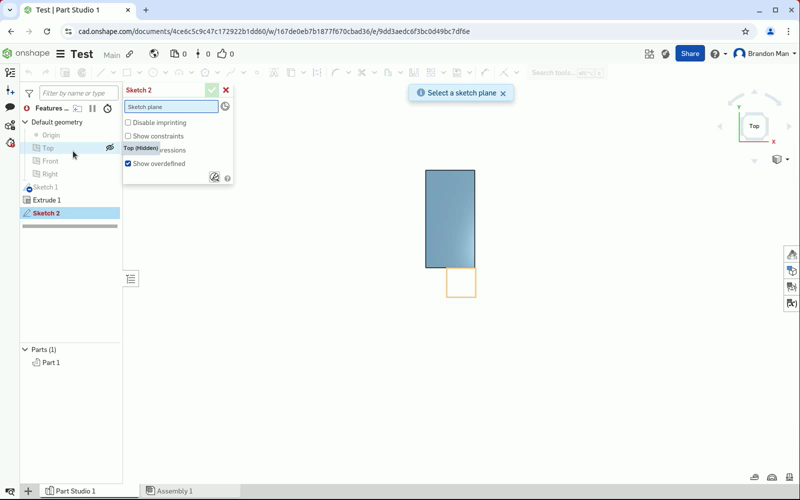
click(73, 150)
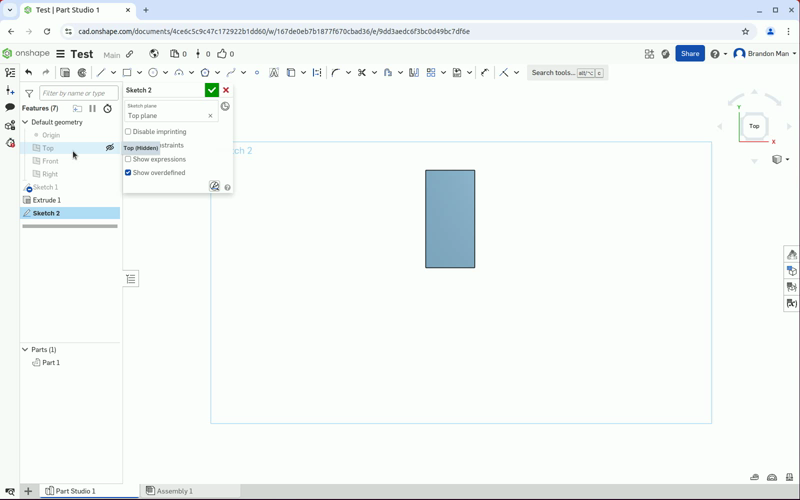
mouse_move(73, 352)
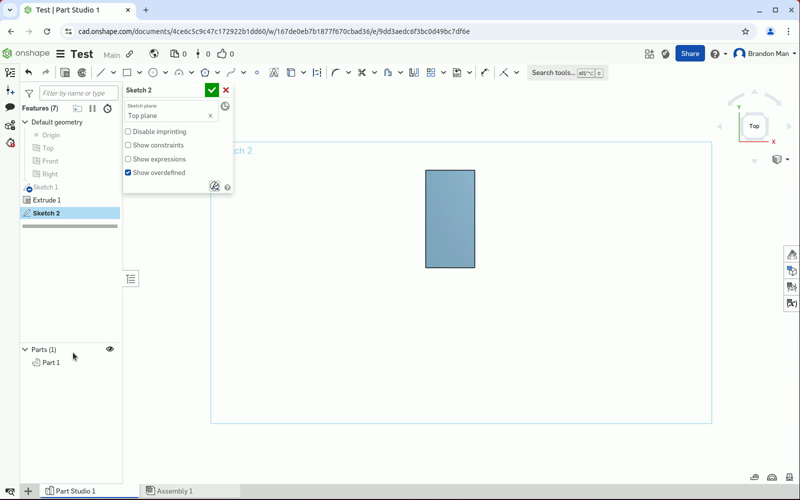
key(y)
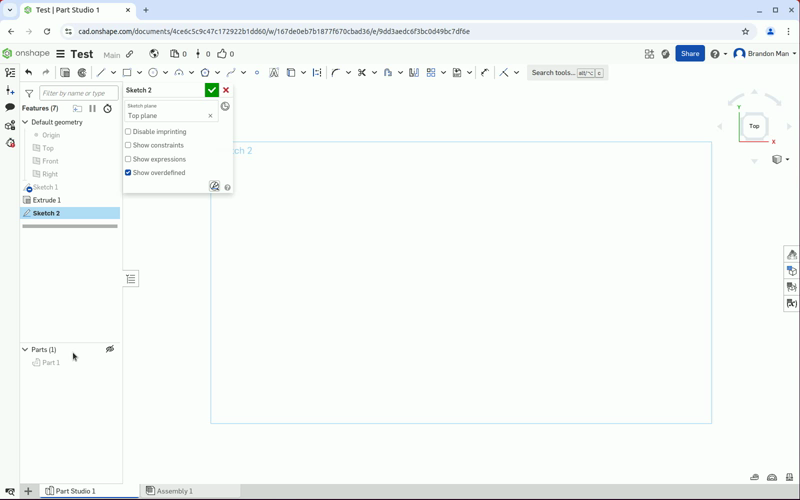
key(l)
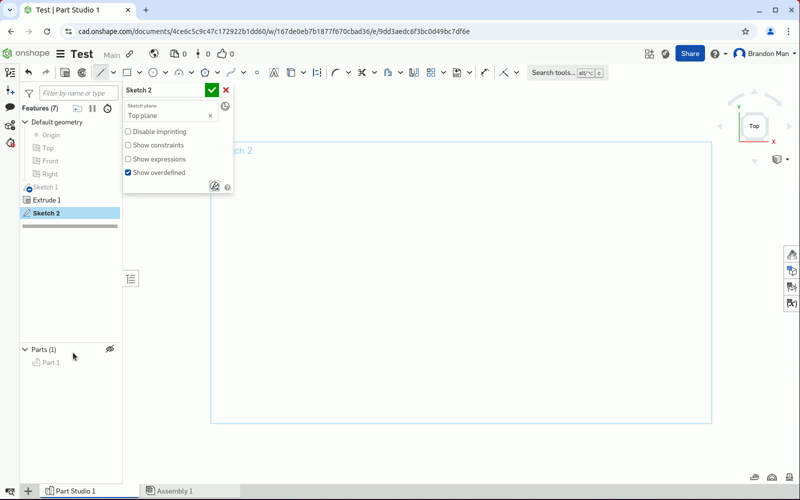
key_down(shift)
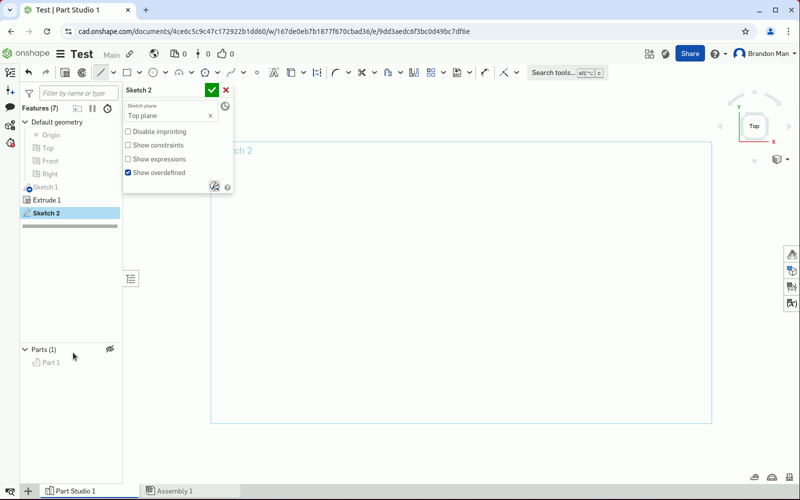
mouse_move(425, 395)
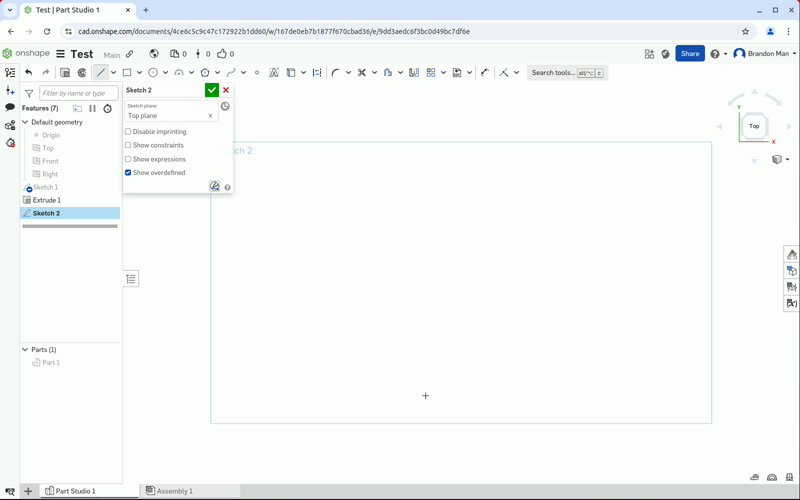
click(425, 395)
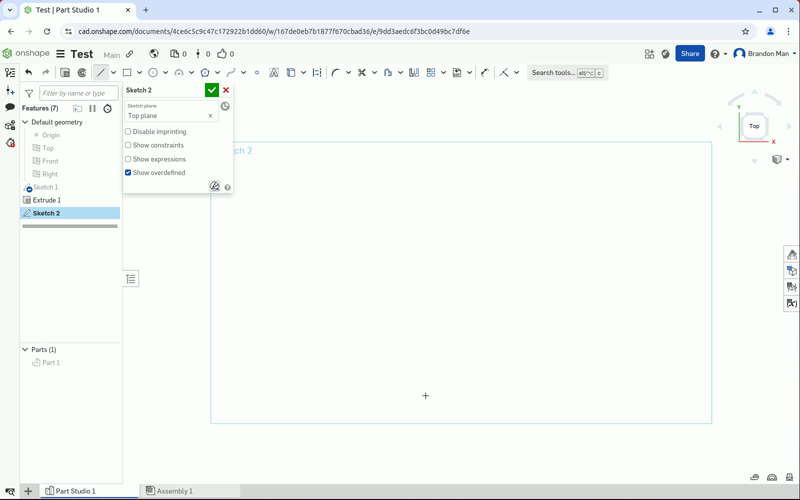
key_up(shift)
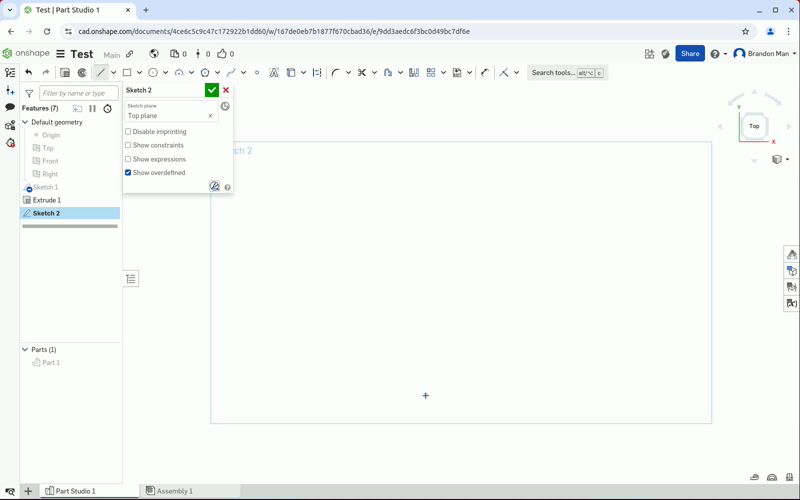
key_down(shift)
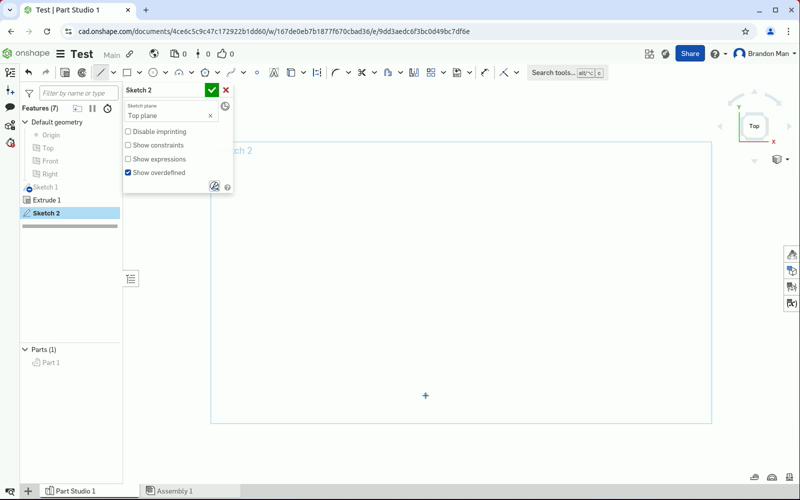
mouse_move(455, 395)
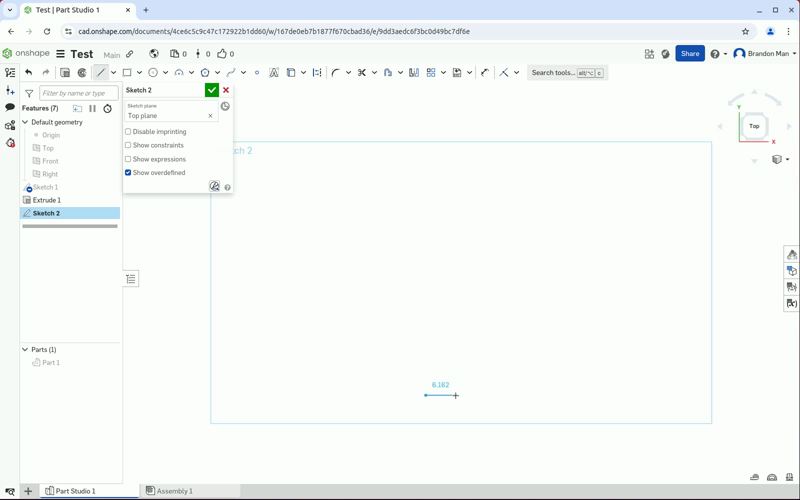
mouse_move(474, 395)
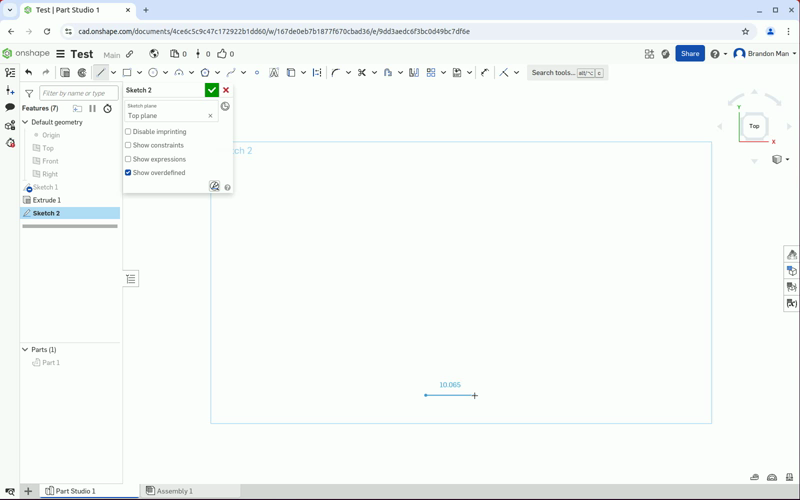
click(474, 395)
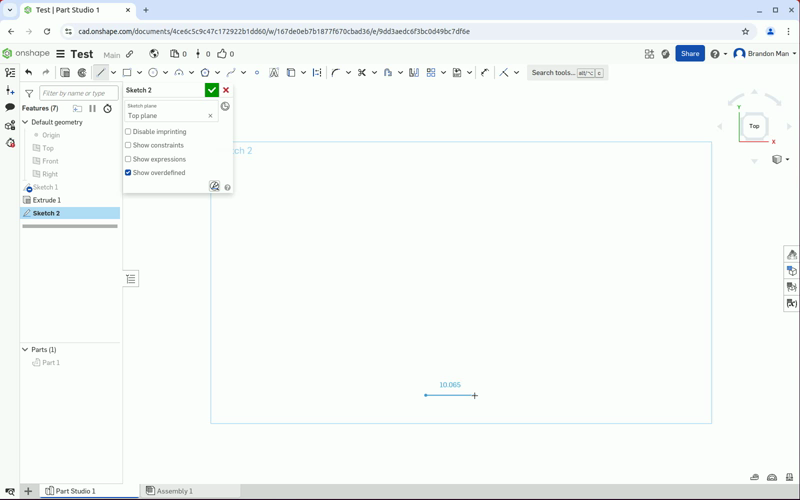
key_up(shift)
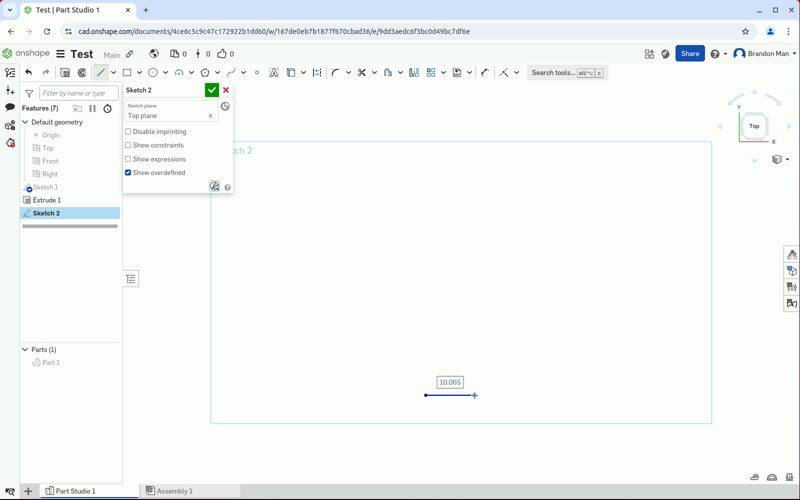
key_down(shift)
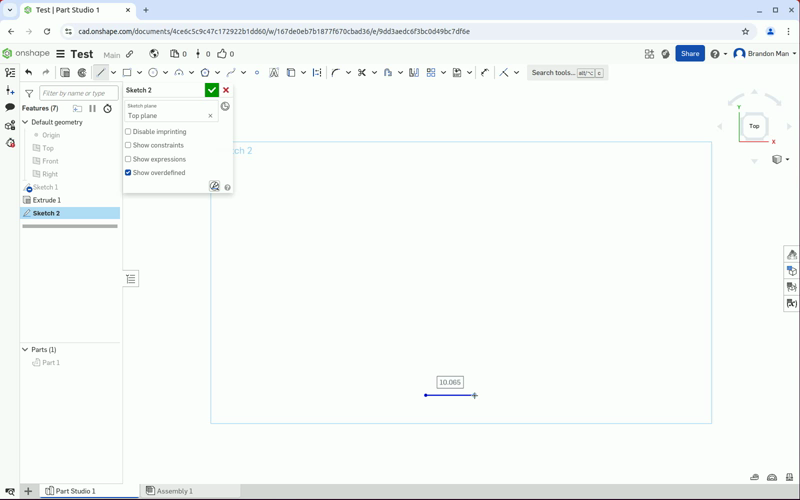
mouse_move(474, 297)
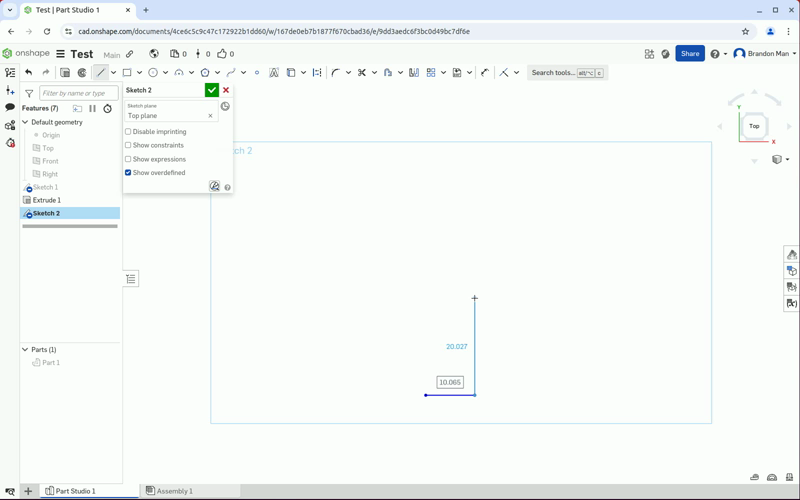
click(474, 297)
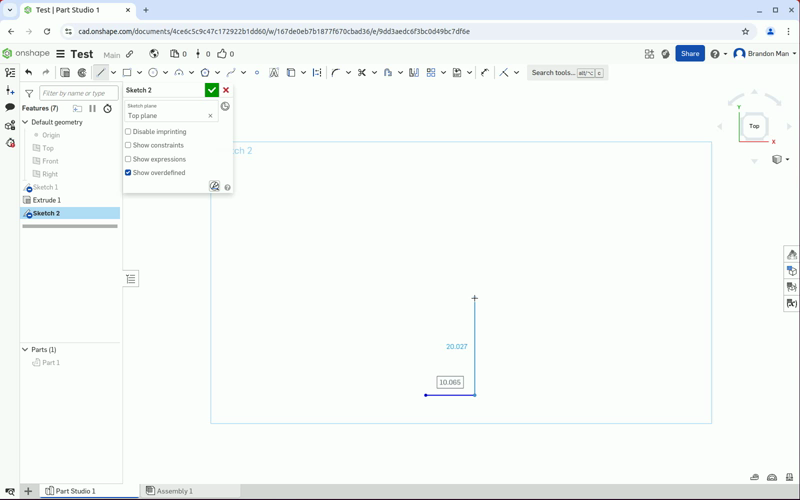
key_up(shift)
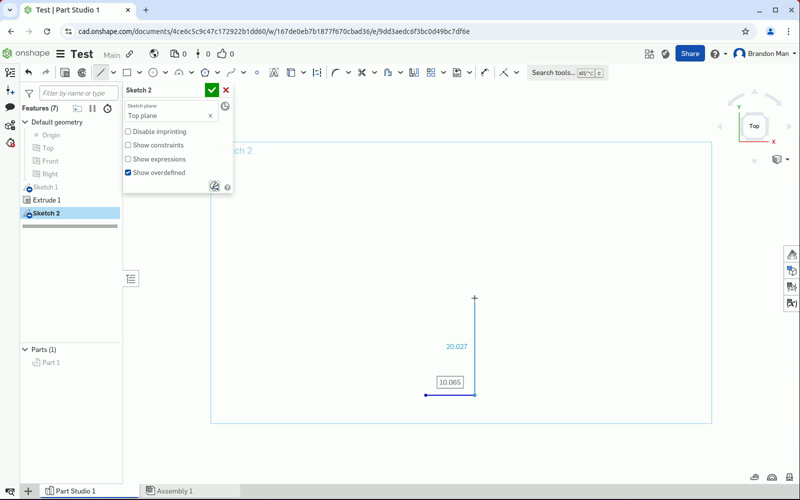
key_down(shift)
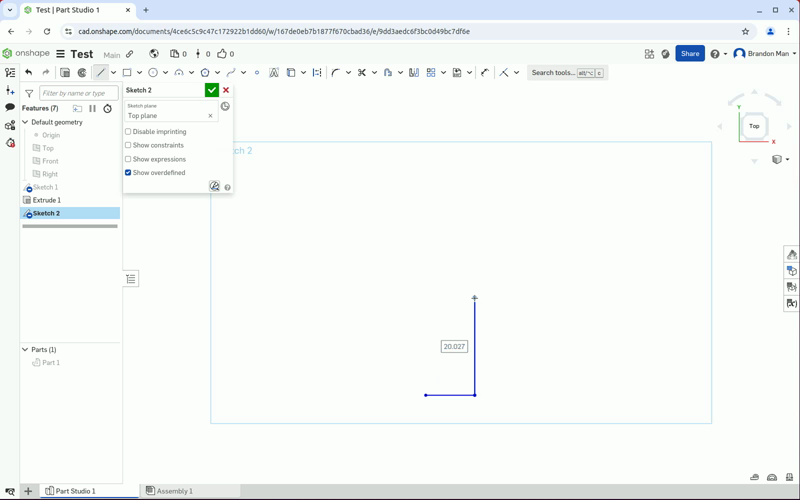
mouse_move(504, 297)
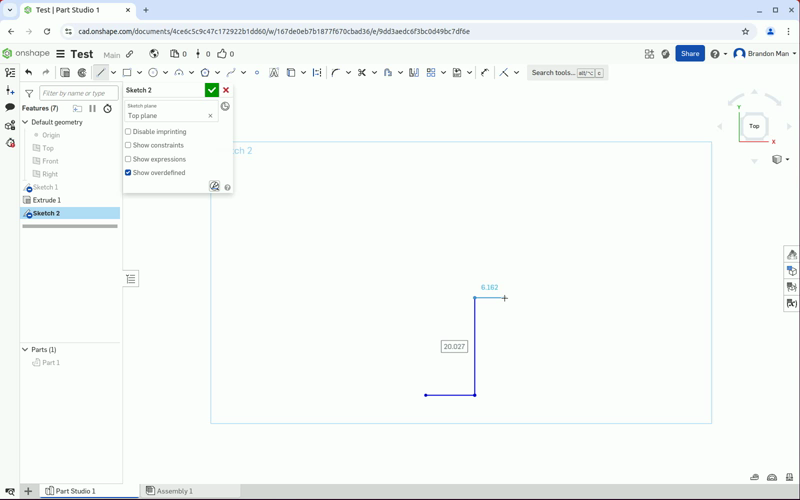
mouse_move(425, 297)
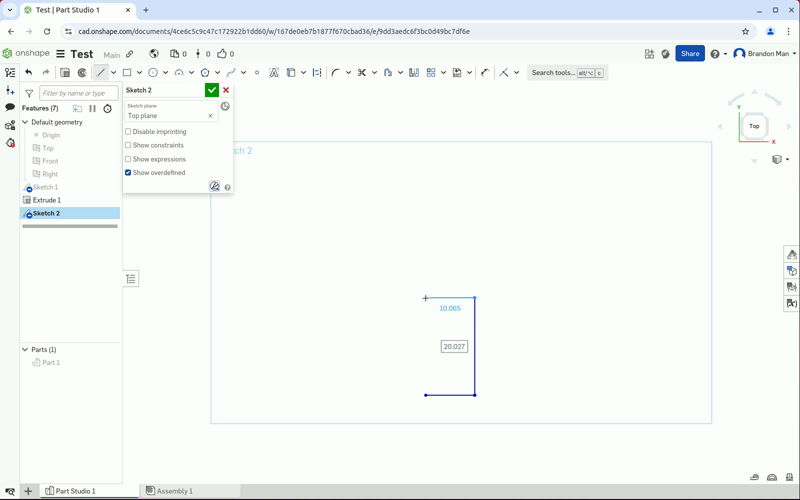
click(425, 297)
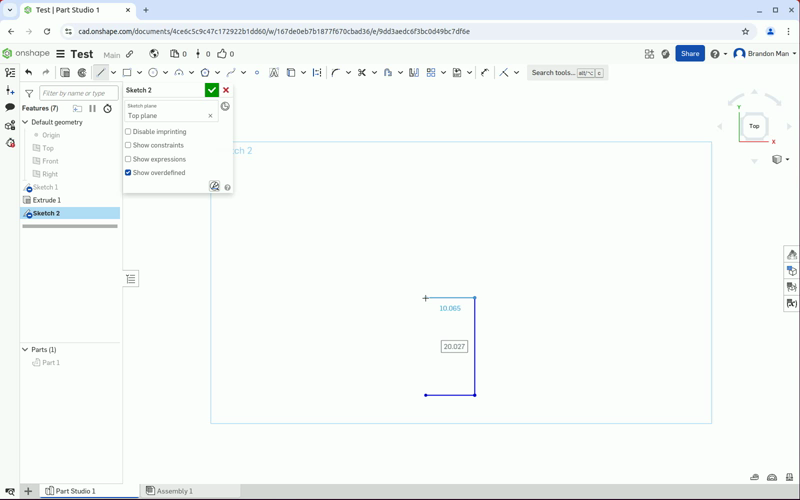
key_up(shift)
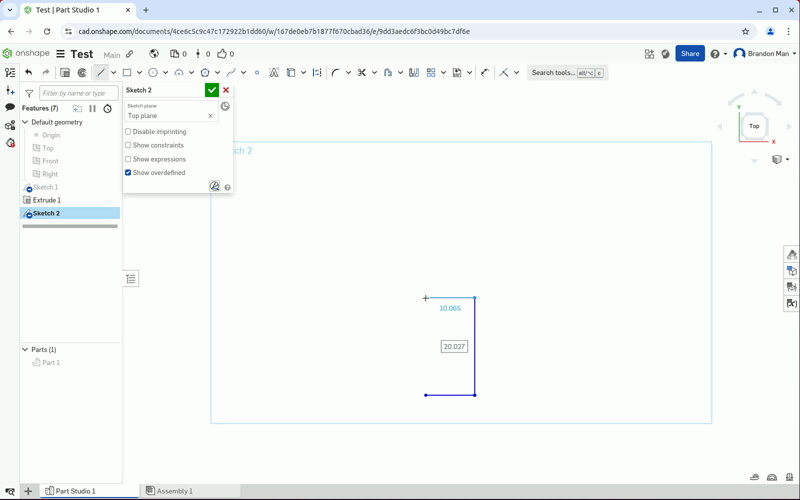
key_down(shift)
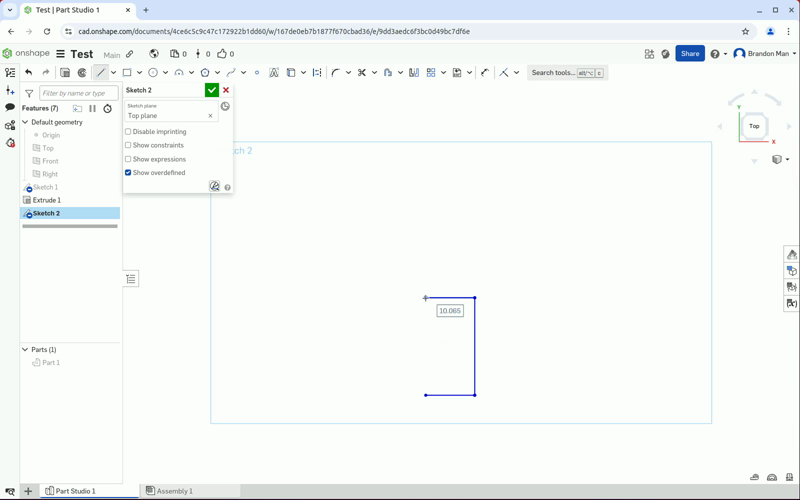
mouse_move(425, 395)
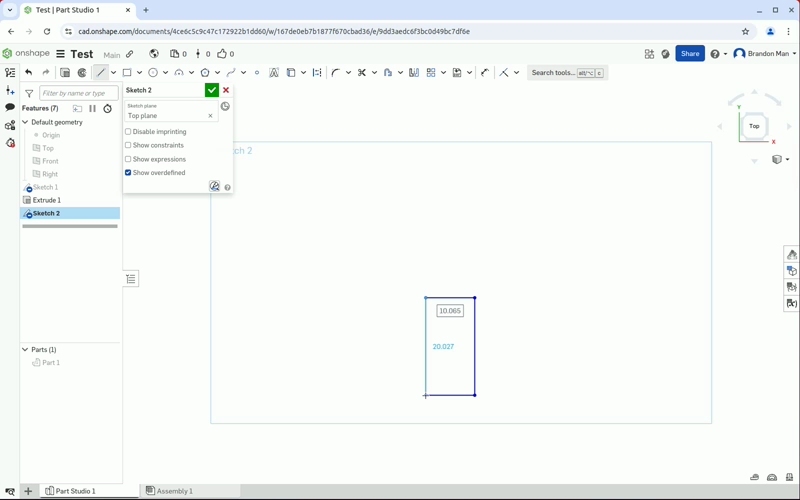
key_up(shift)
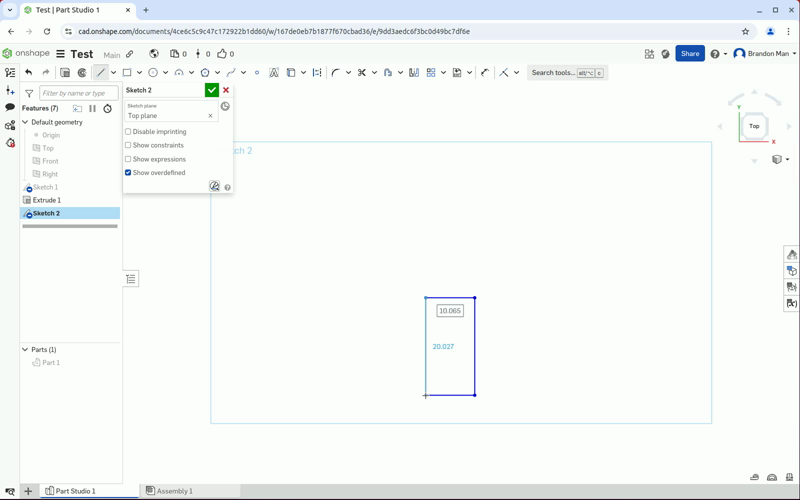
click(425, 395)
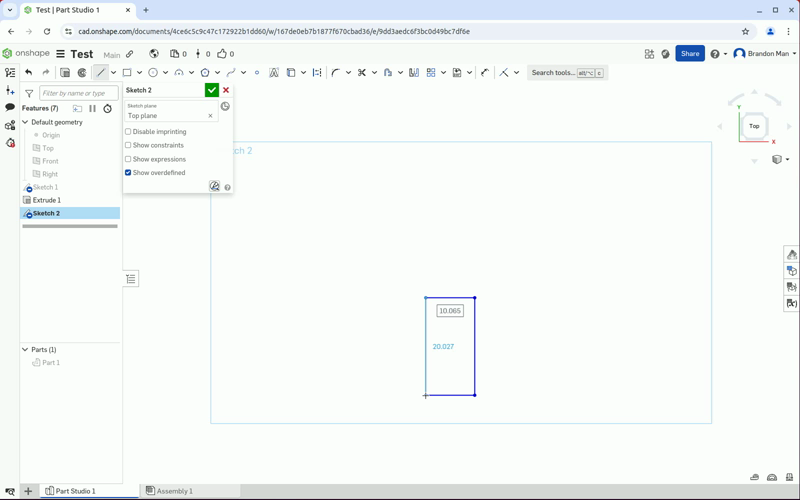
key(esc)
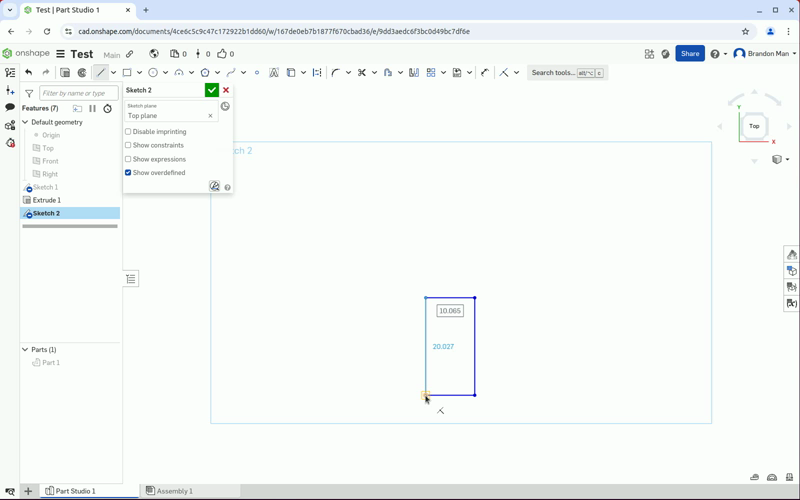
mouse_move(454, 362)
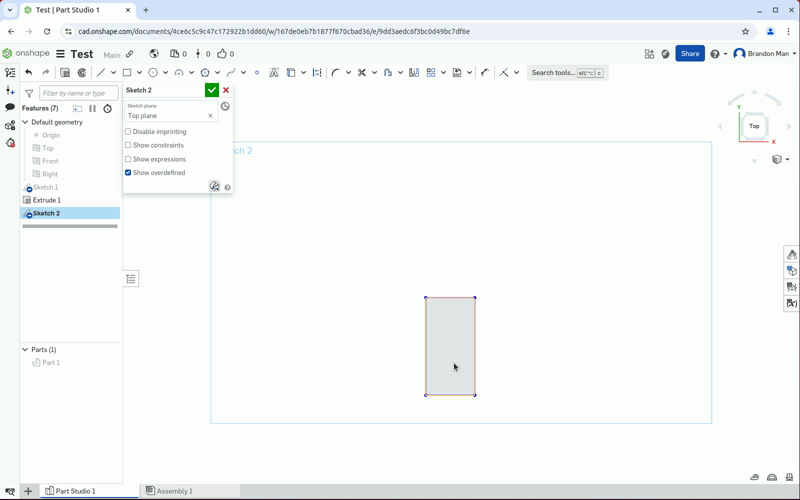
click(454, 362)
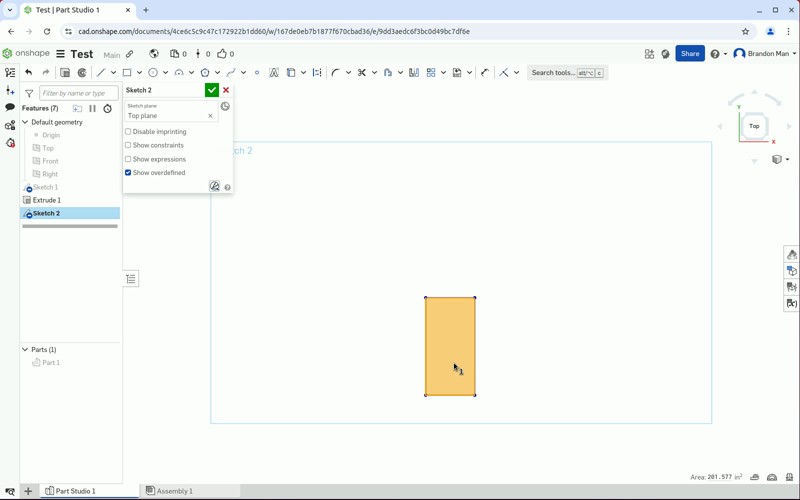
mouse_move(73, 352)
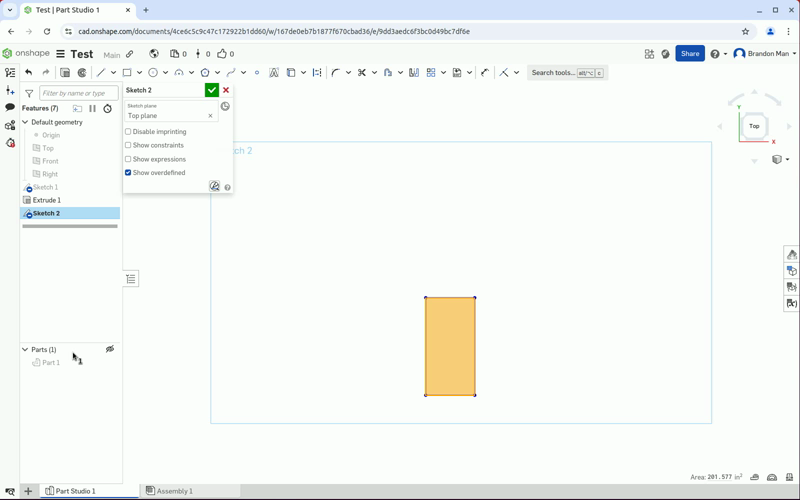
key(shift+y)
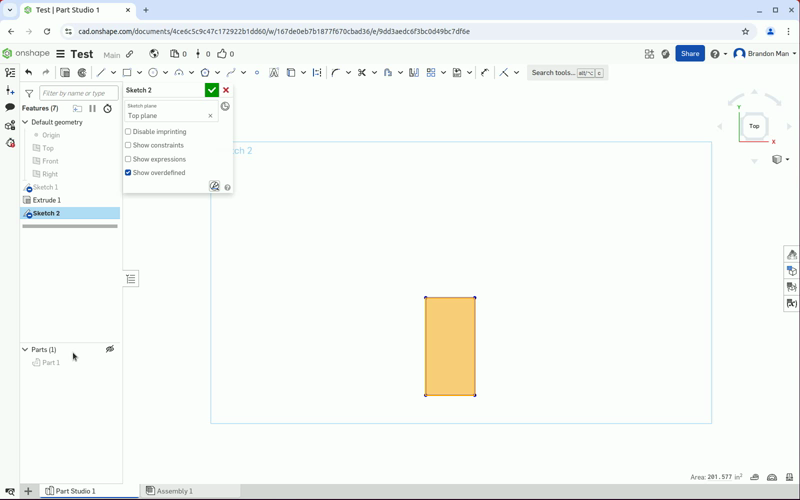
key(shift+e)
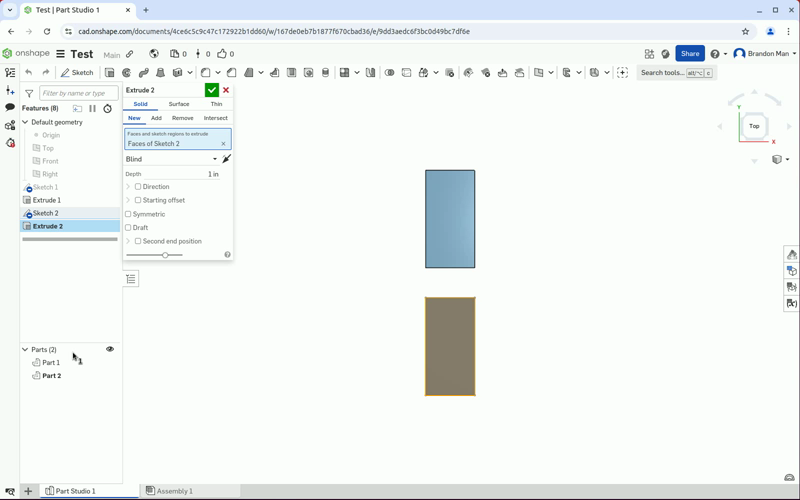
mouse_move(143, 106)
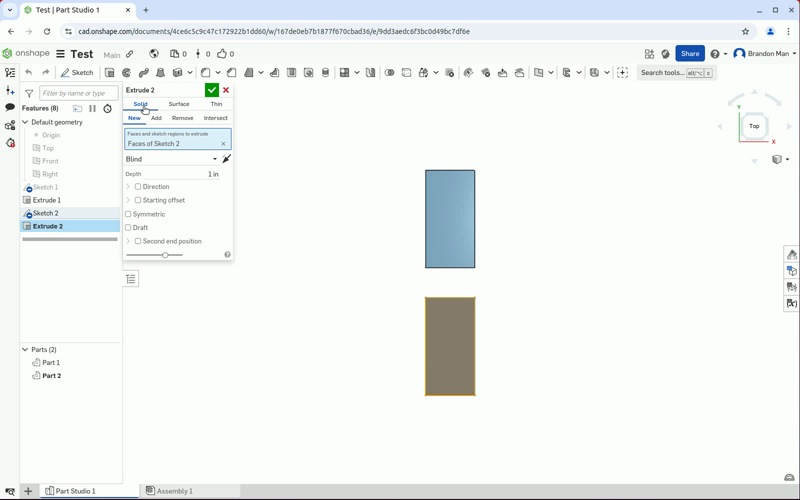
click(143, 106)
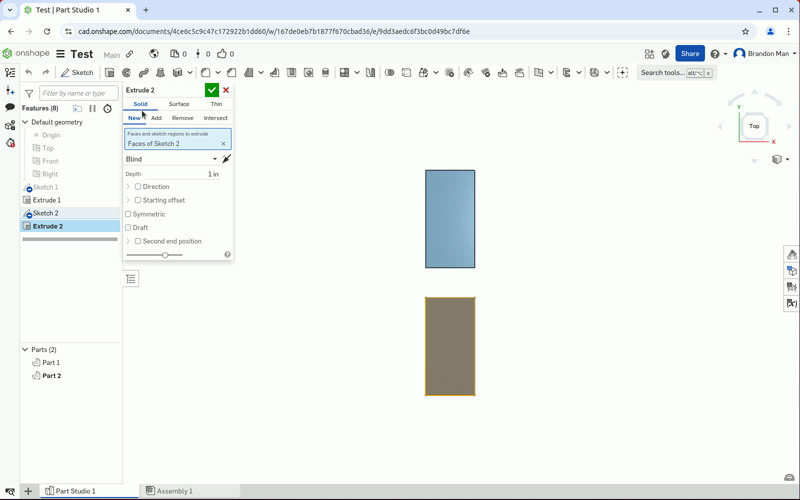
mouse_move(137, 120)
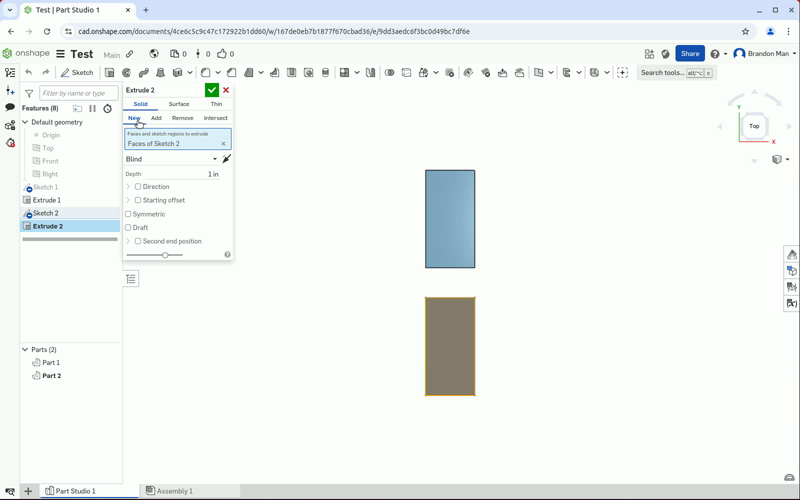
click(137, 120)
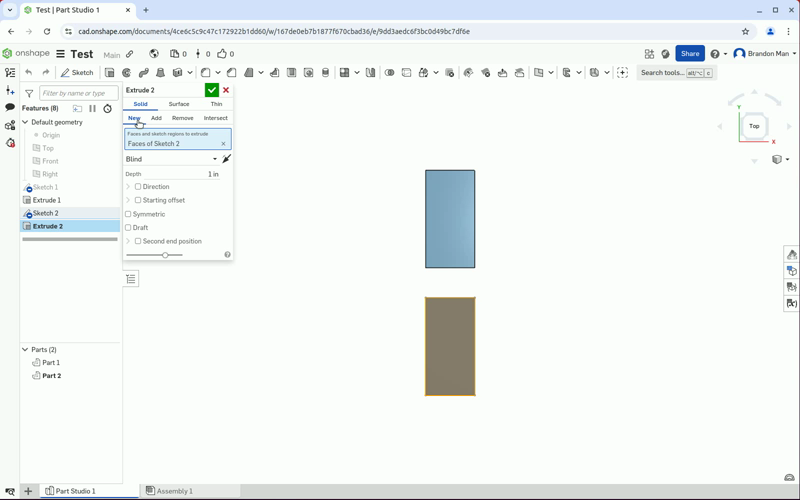
key(tab, 4)
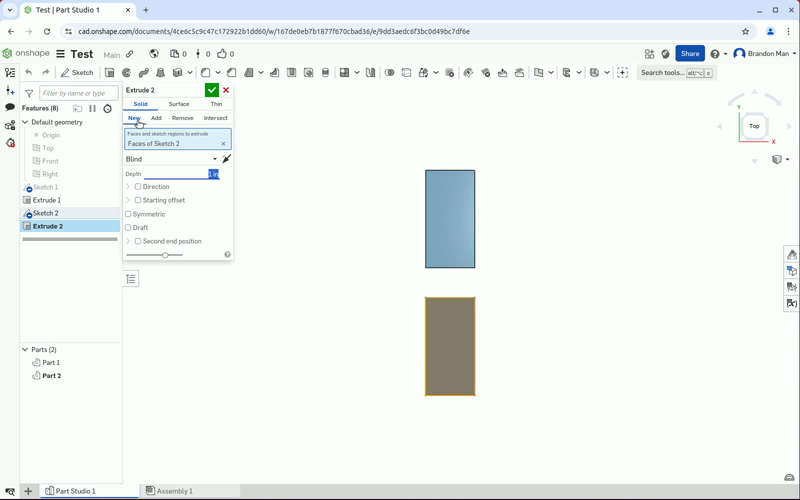
text(10.11)
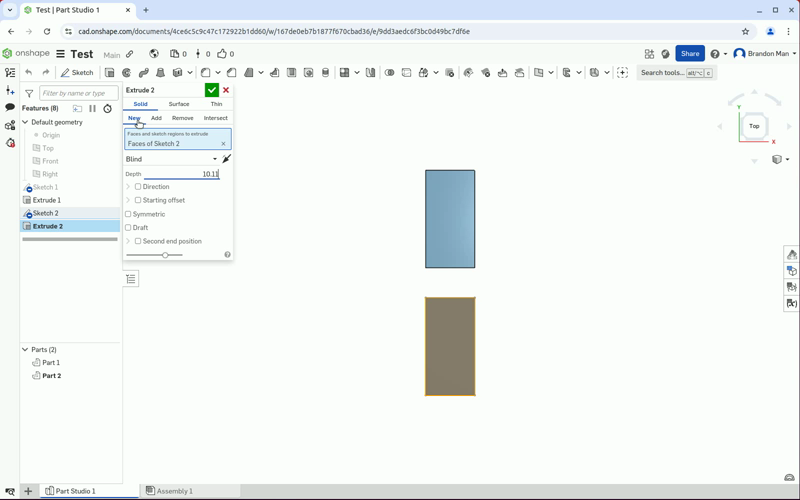
key(enter)
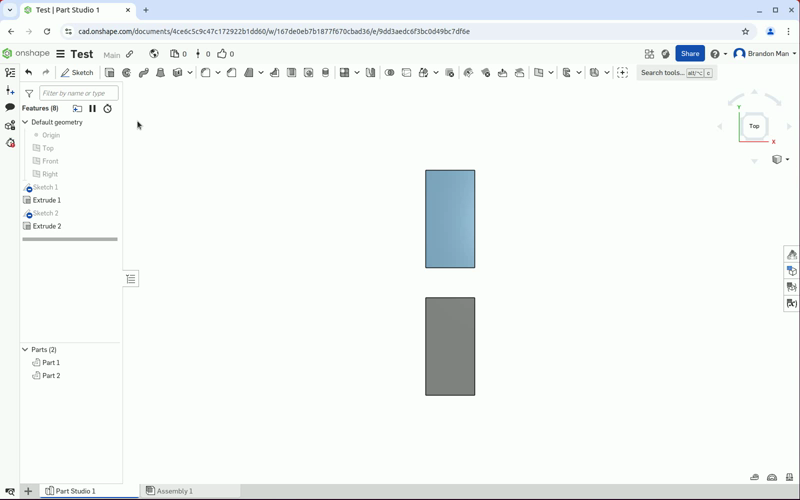
key(shift+h)
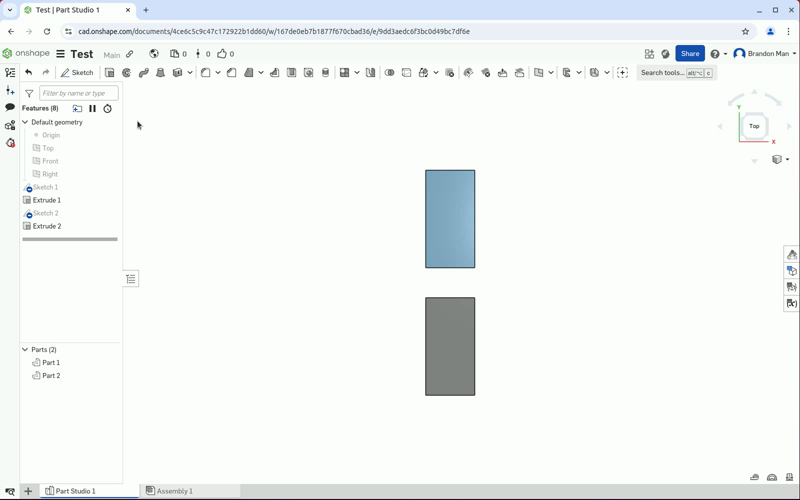
key(shift+h)
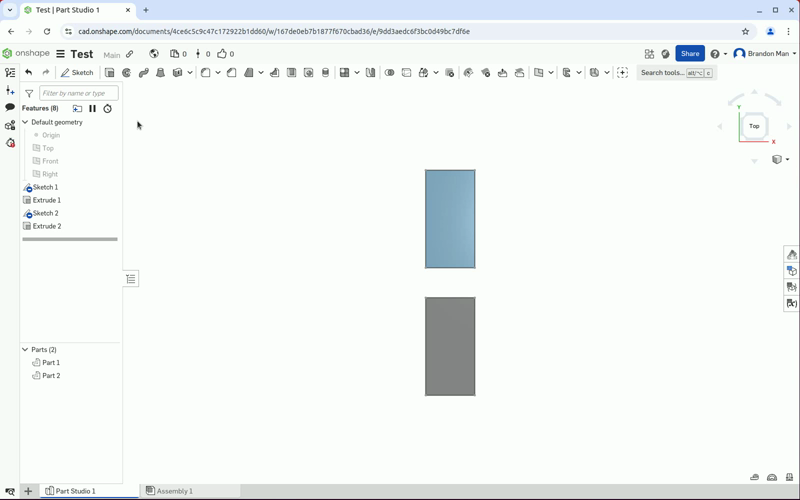
key(shift+7)
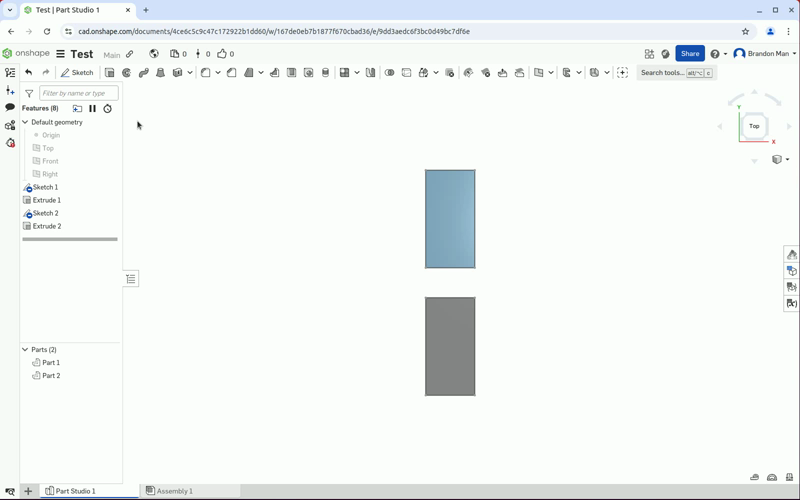
key(up, 3)
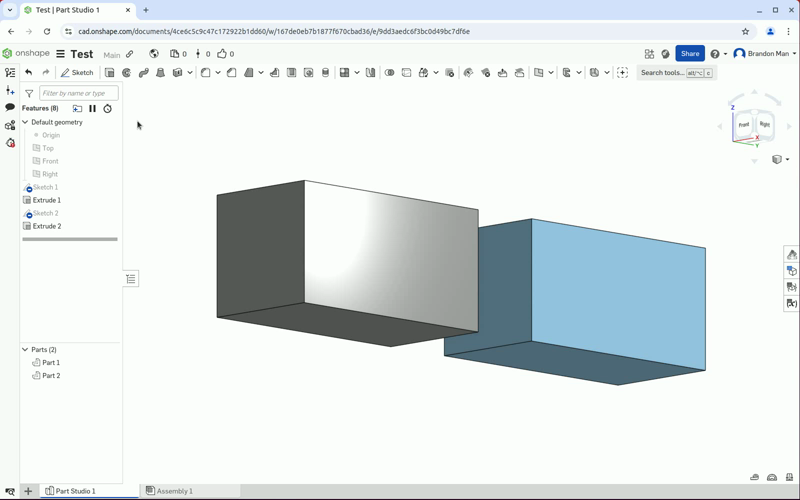
key(left, 3)
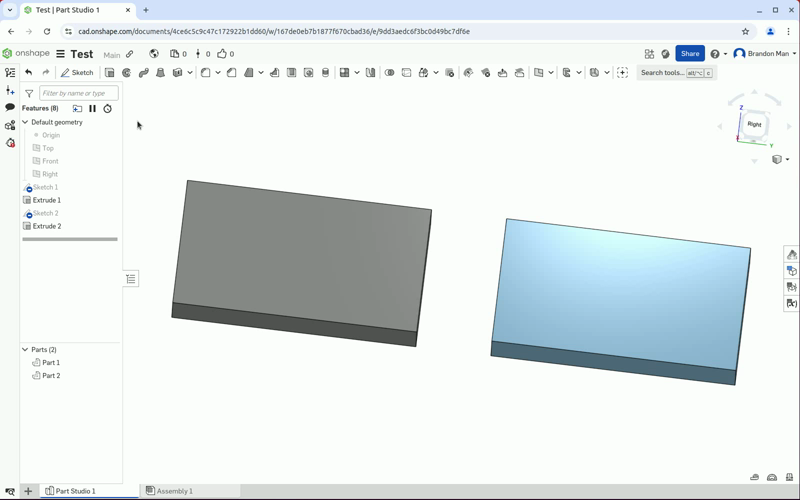
key(right, 3)
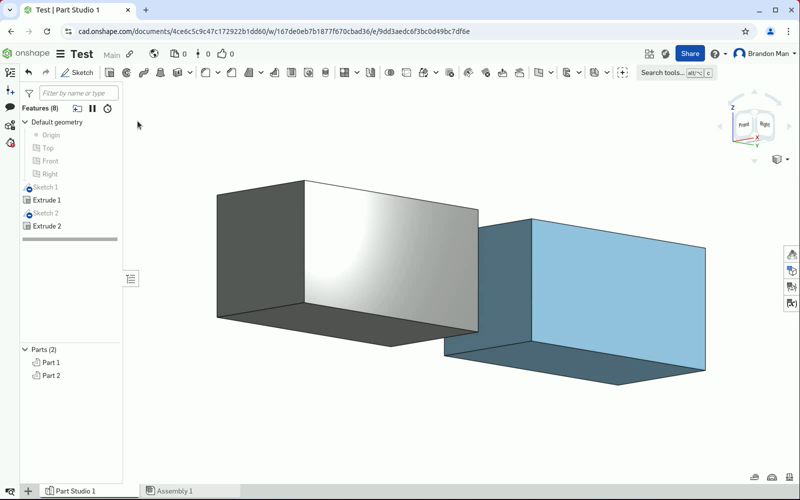
key(down, 3)
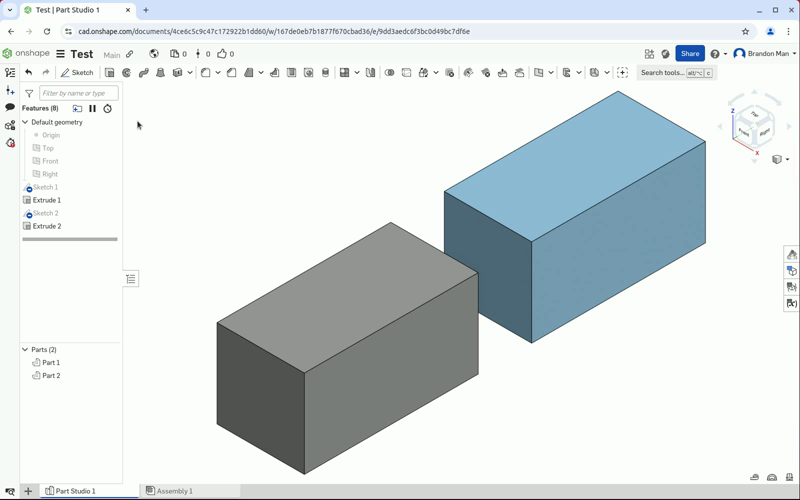
mouse_move(73, 189)
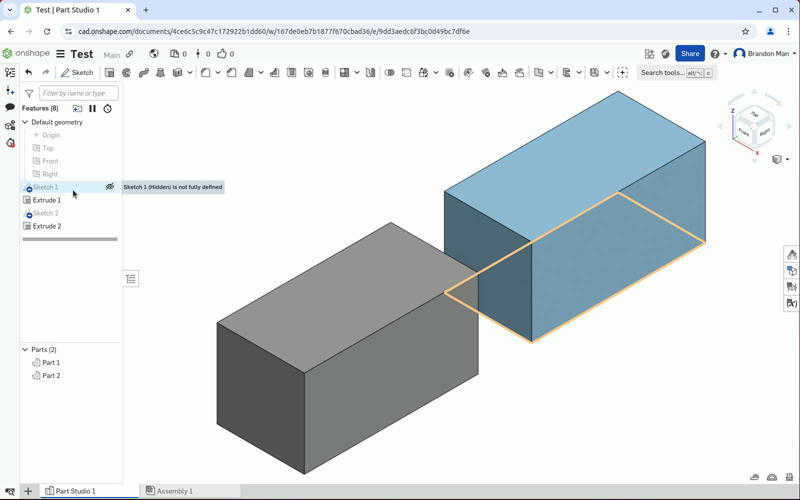
click(73, 189)